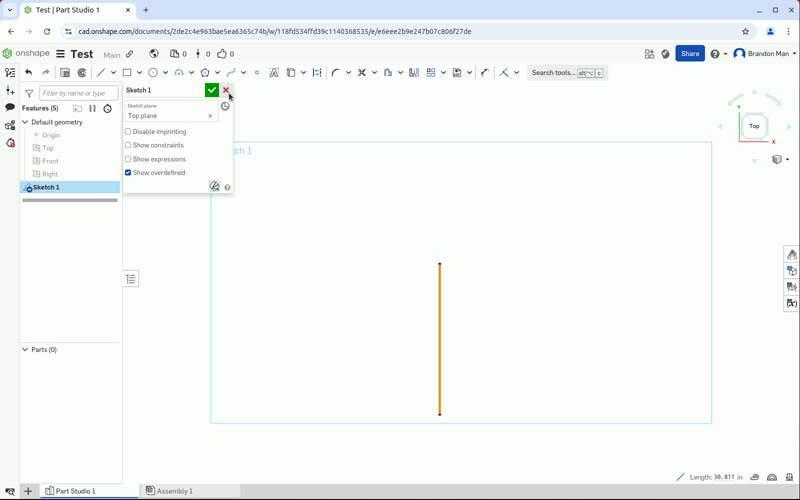
key(shift+h)
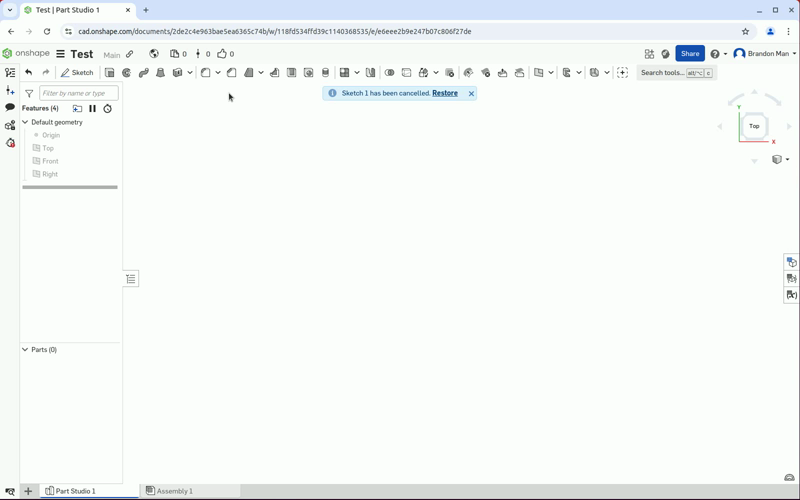
mouse_move(73, 352)
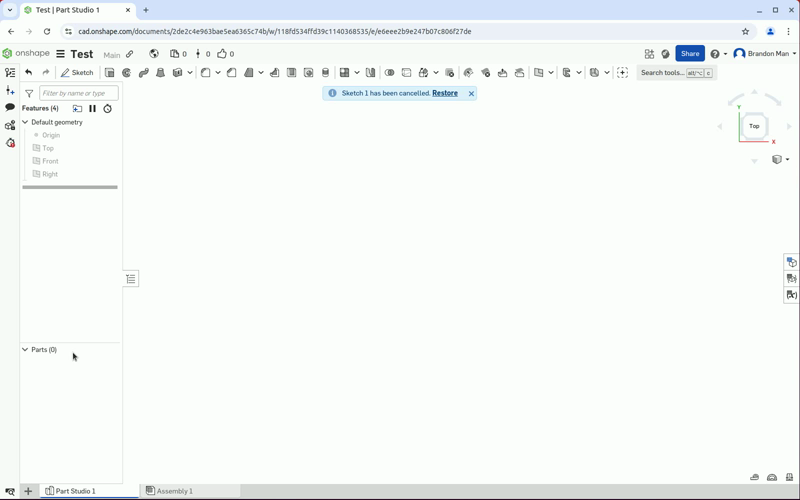
key(y)
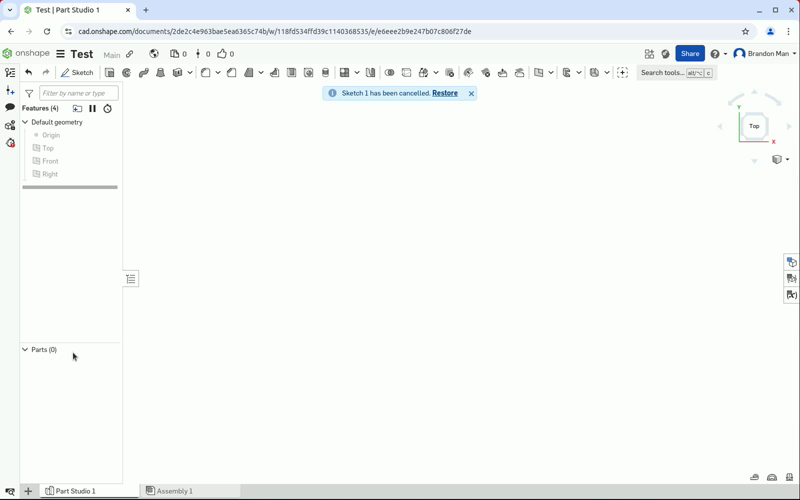
key(shift+p)
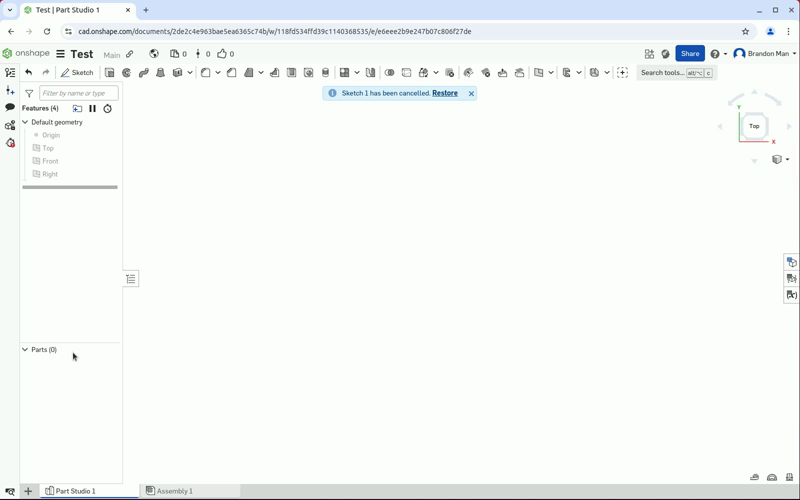
key(space)
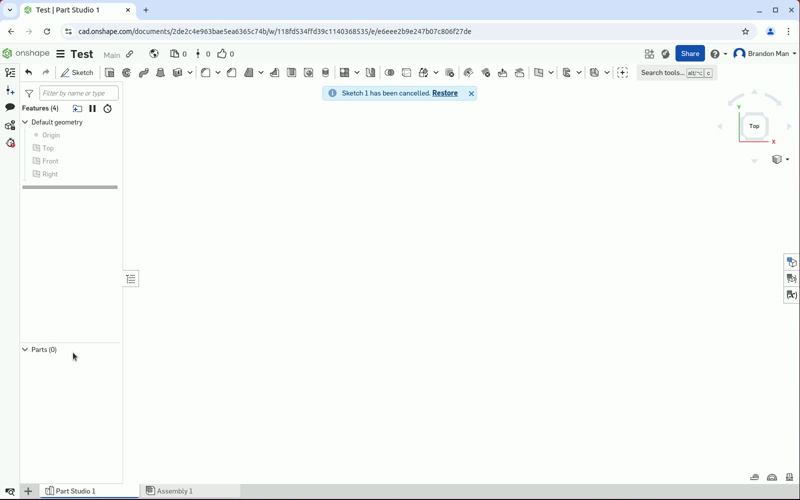
key_down(shift)
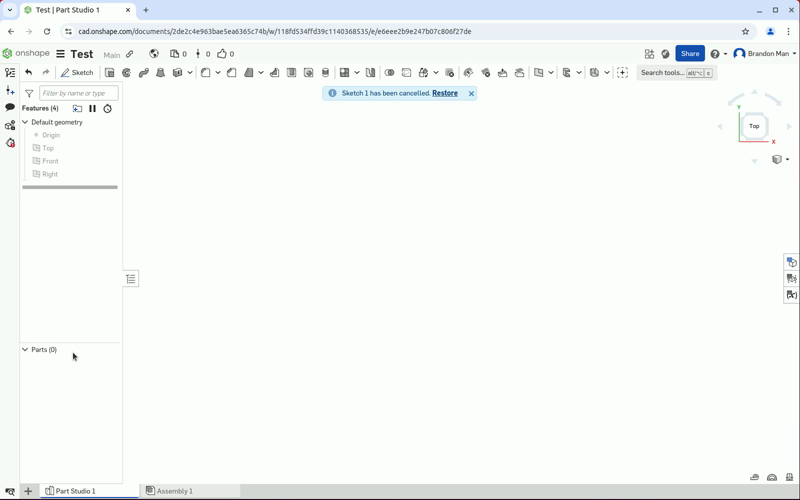
key(up)
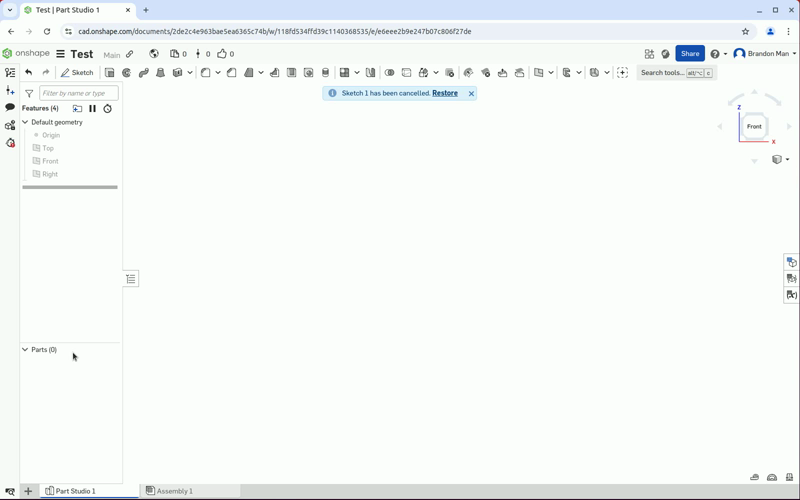
key_up(shift)
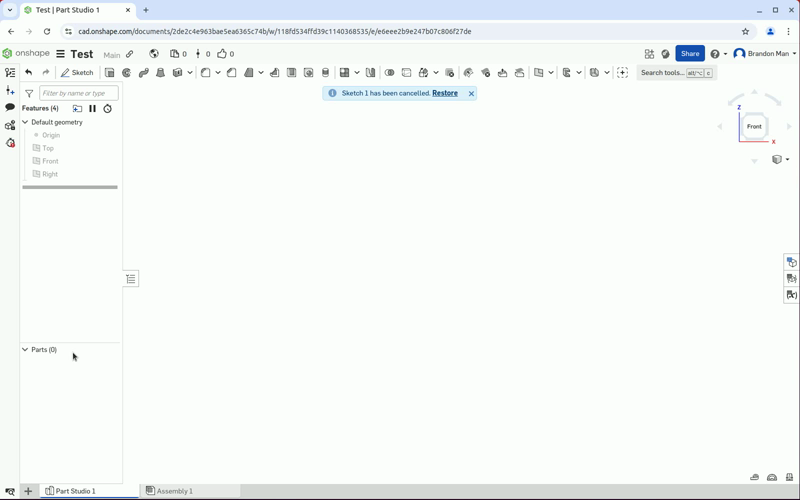
mouse_move(73, 352)
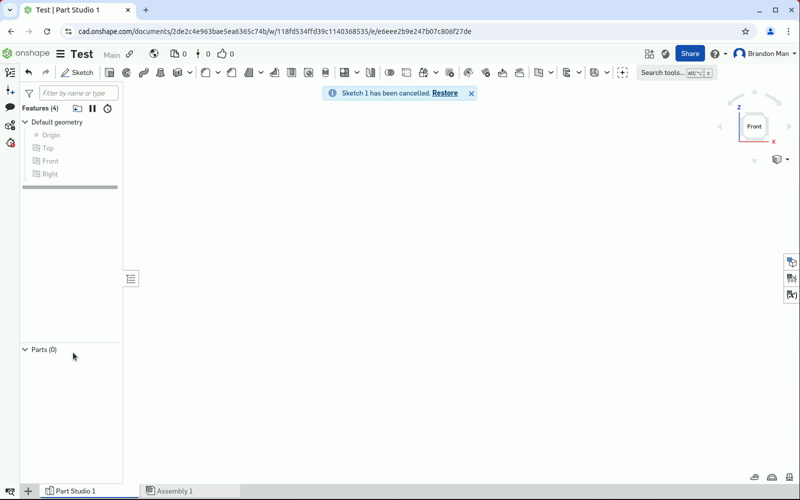
key(shift+y)
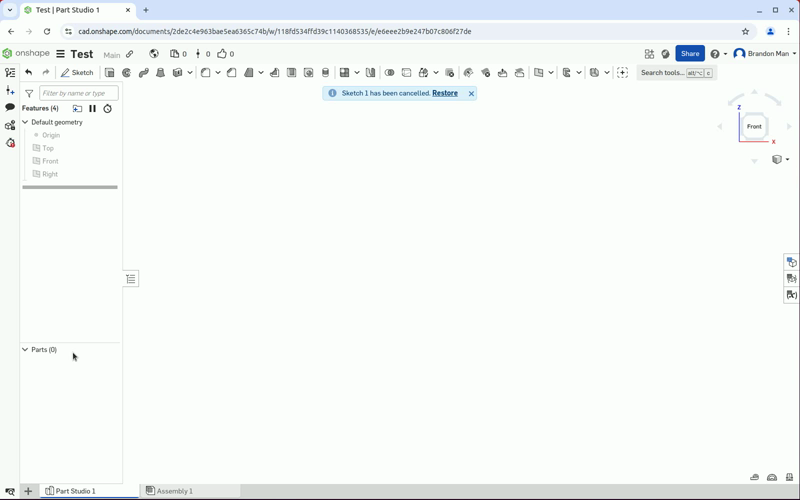
key(shift+s)
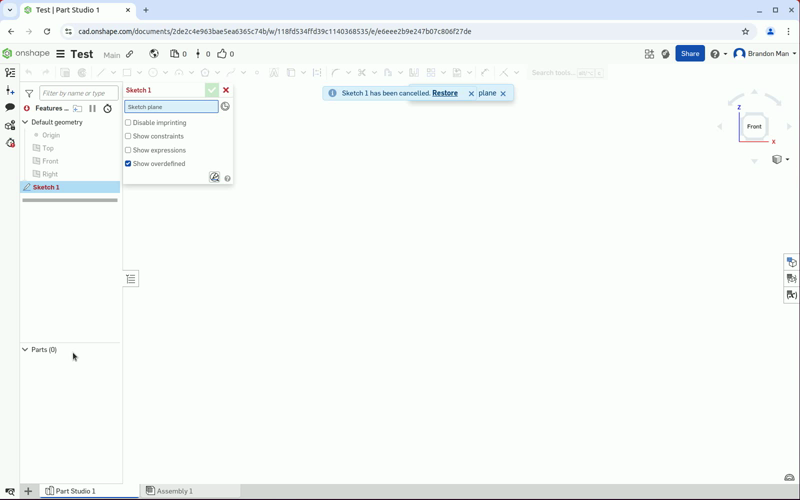
mouse_move(73, 163)
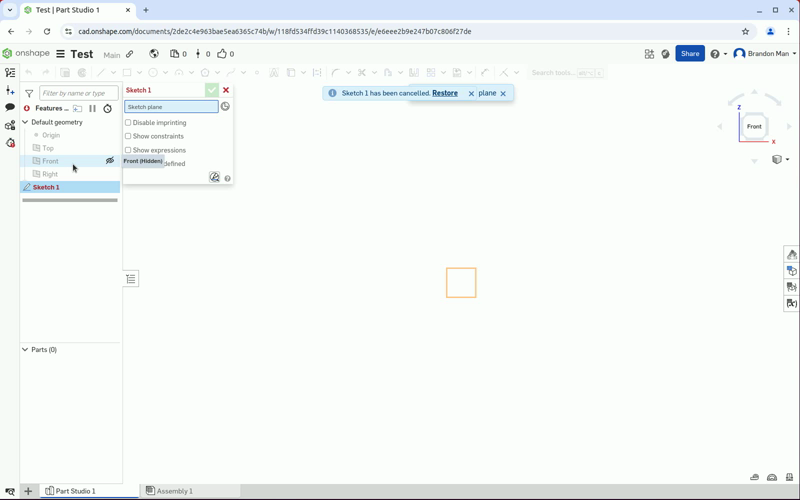
click(73, 163)
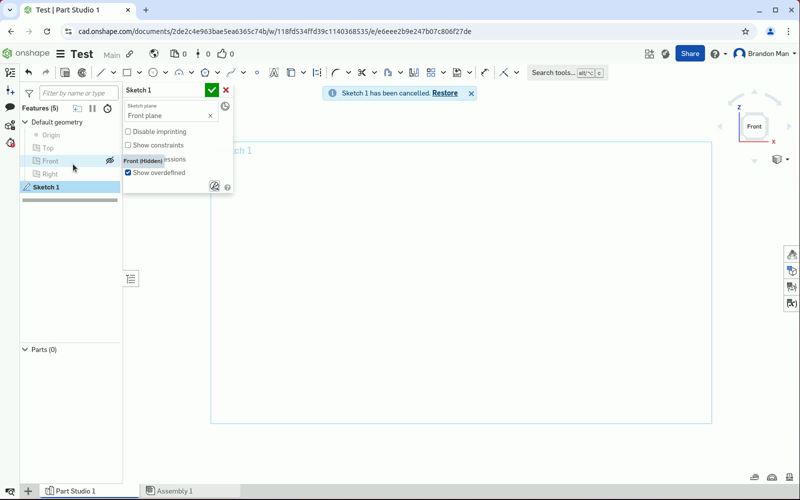
mouse_move(73, 352)
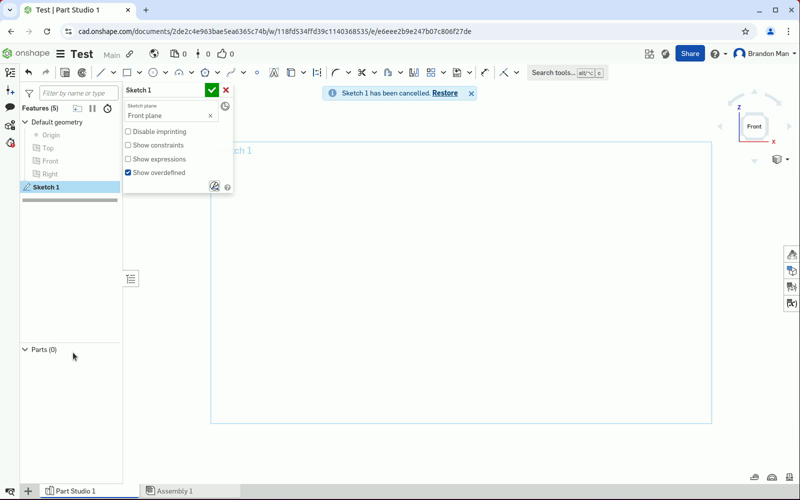
key(y)
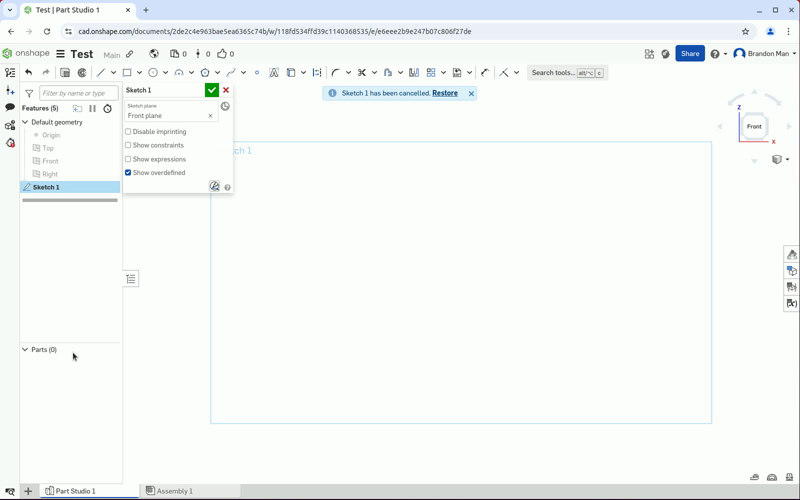
key(c)
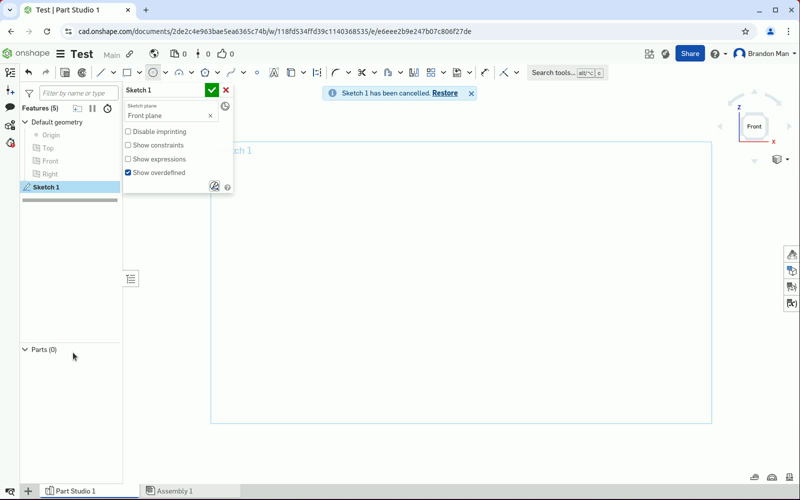
key_down(shift)
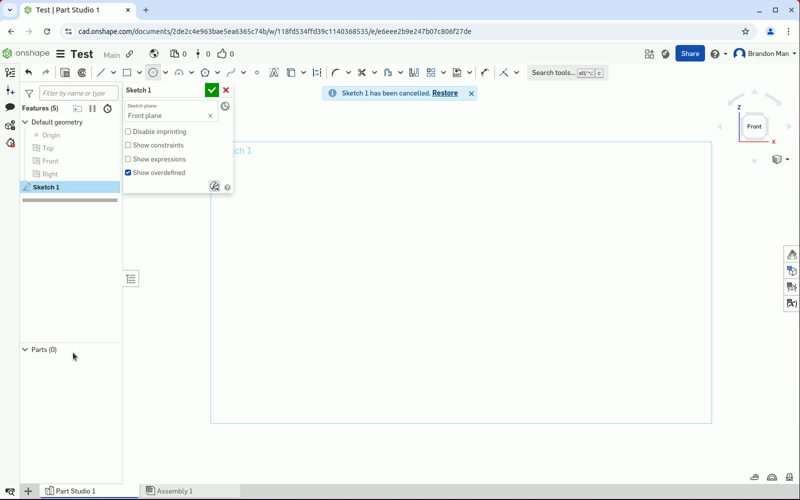
mouse_move(461, 282)
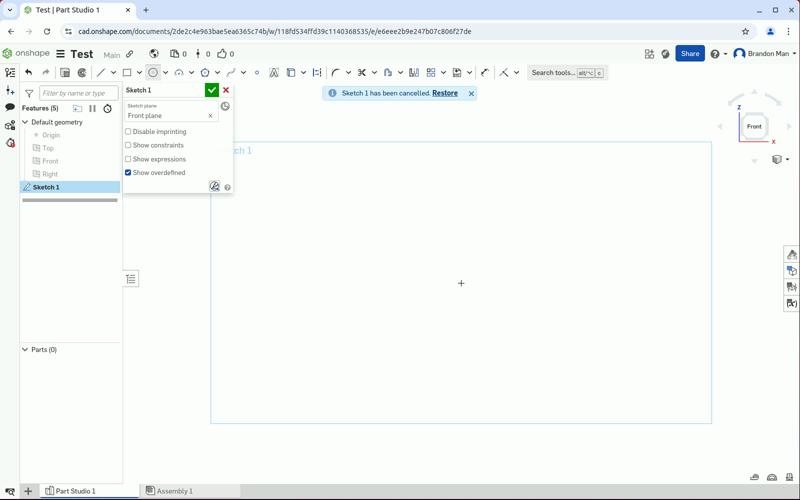
click(461, 282)
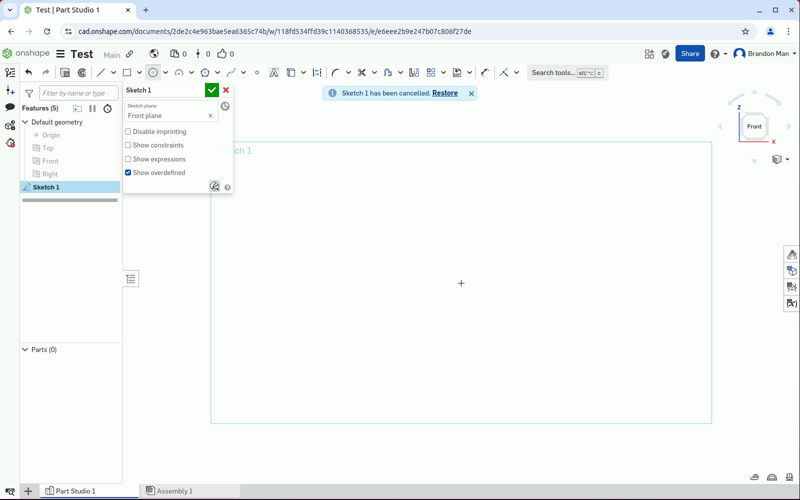
key_up(shift)
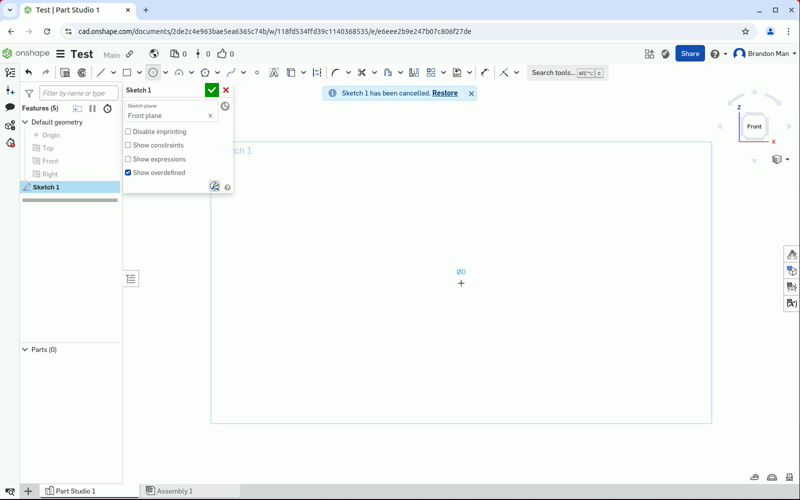
mouse_move(539, 282)
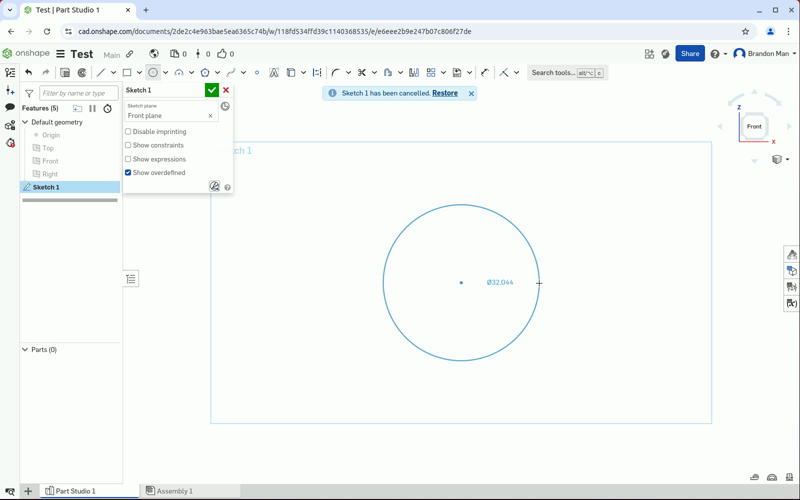
click(539, 282)
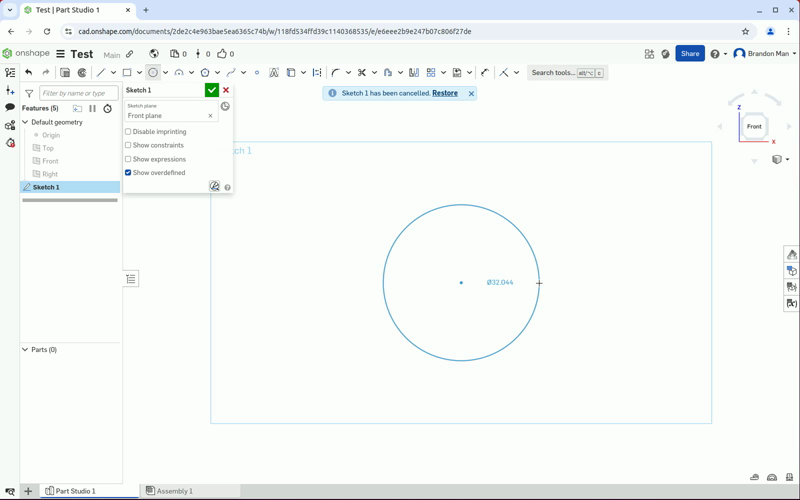
key(esc)
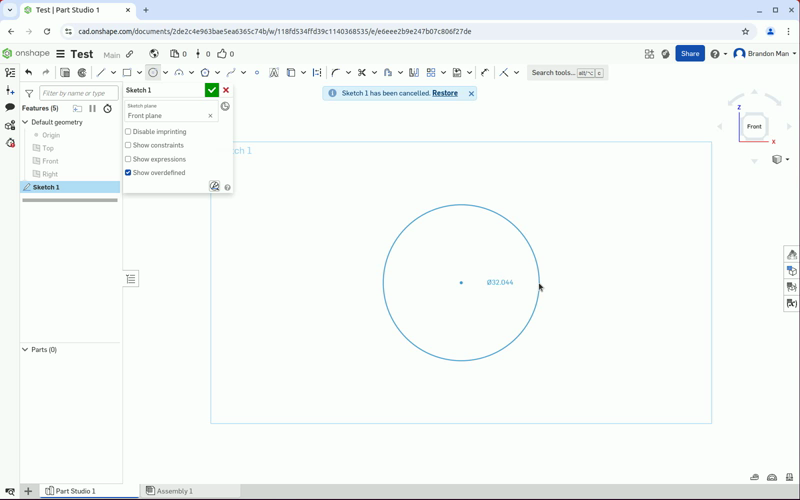
key(c)
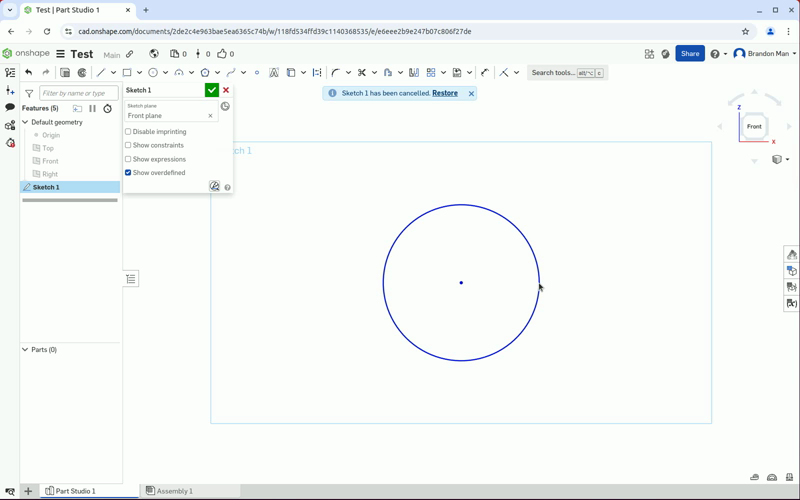
key_down(shift)
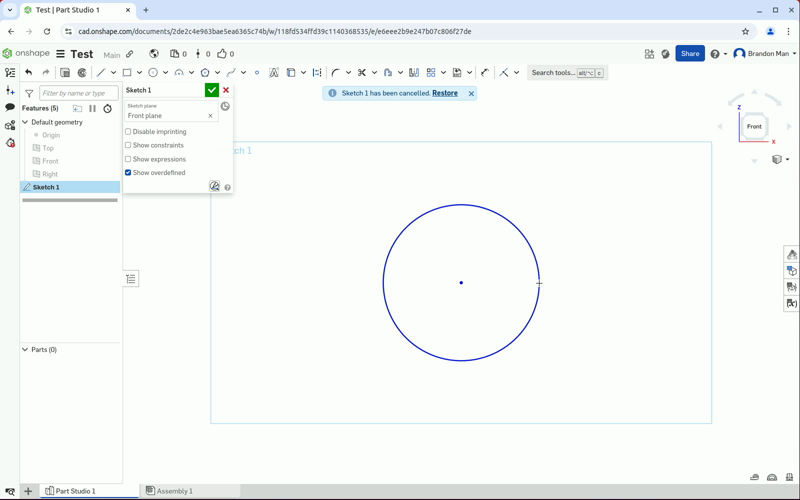
mouse_move(461, 282)
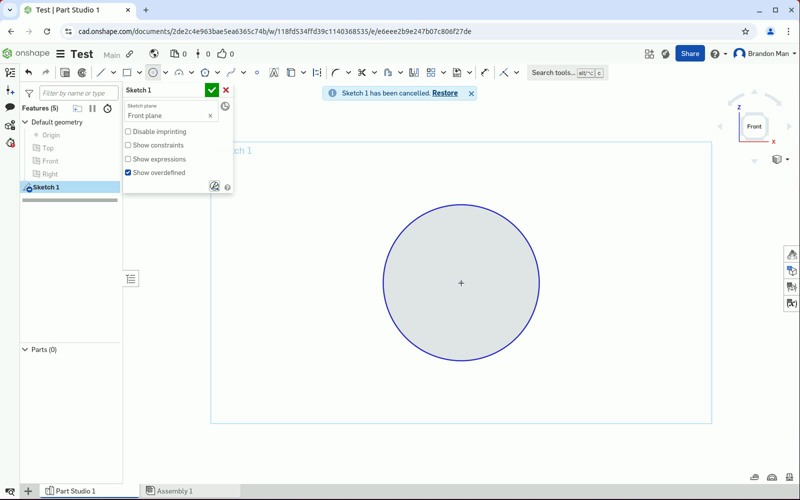
click(461, 282)
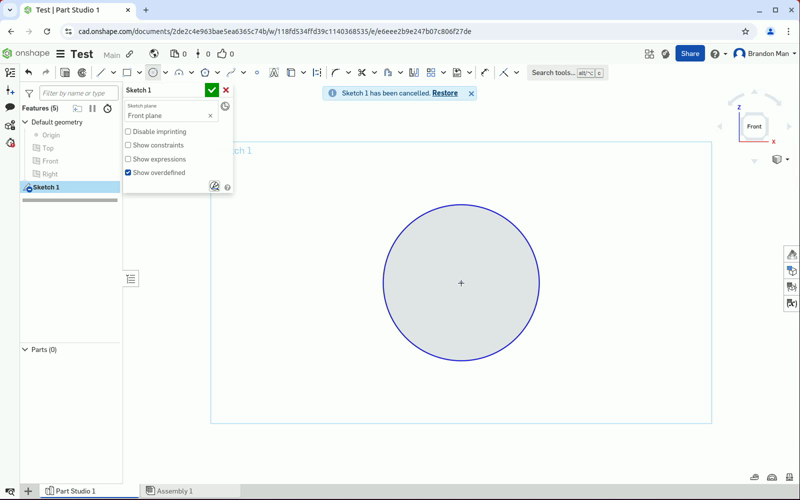
key_up(shift)
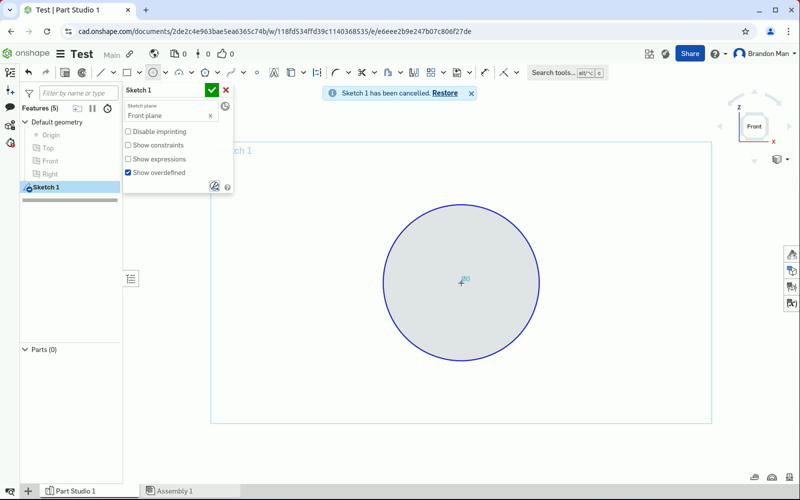
mouse_move(501, 282)
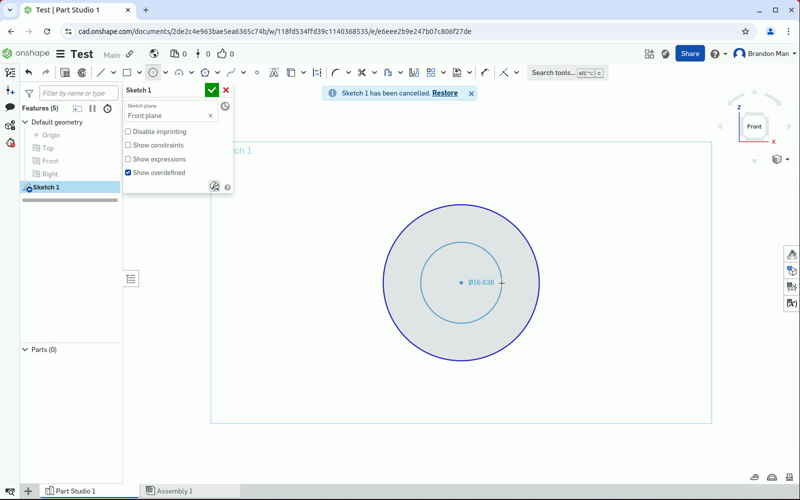
click(501, 282)
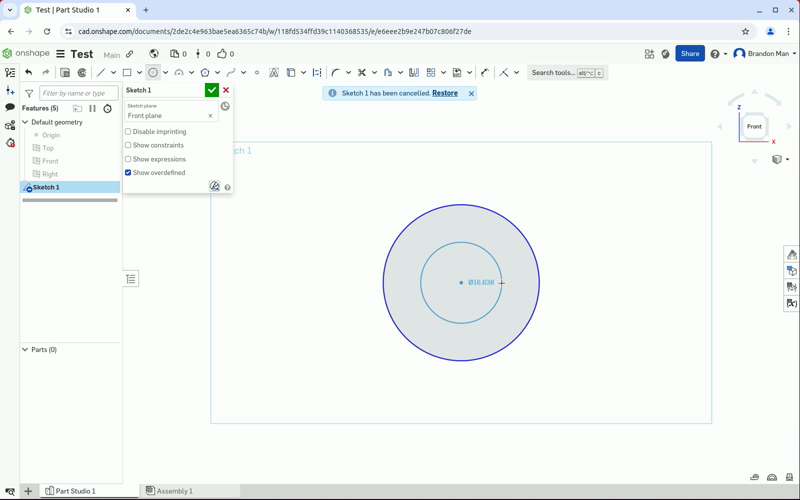
key(esc)
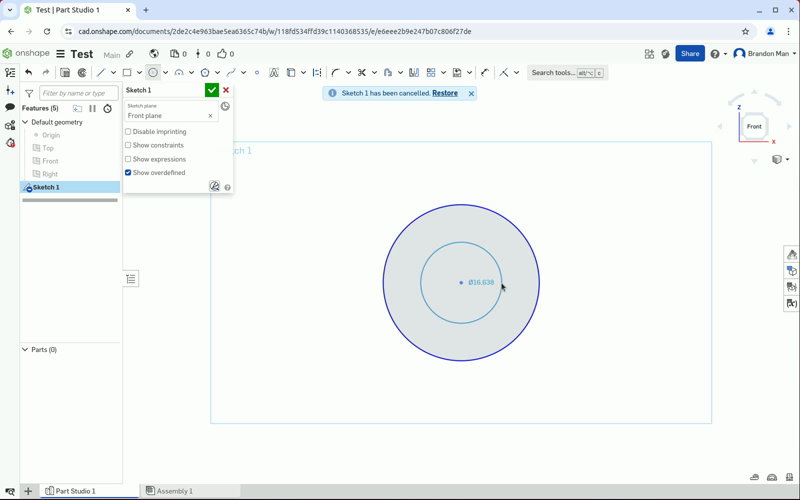
mouse_move(414, 315)
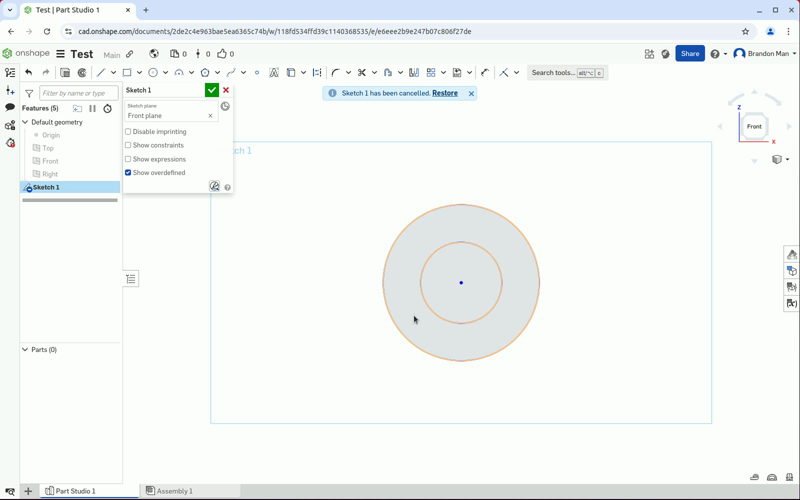
click(414, 315)
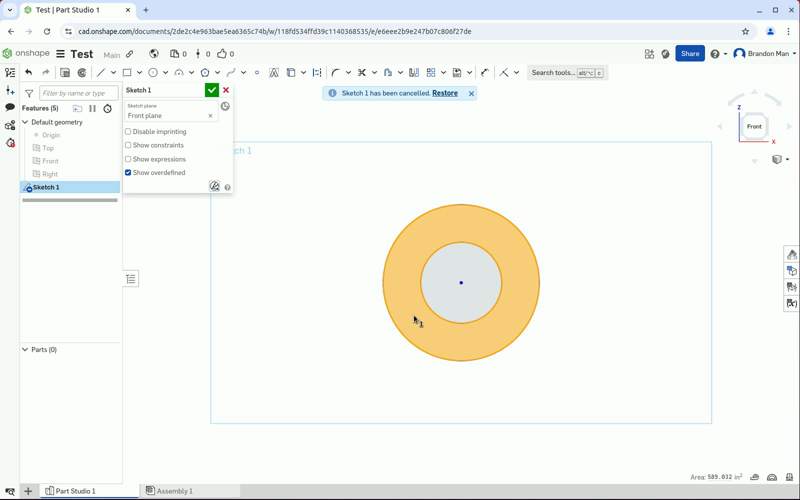
mouse_move(73, 352)
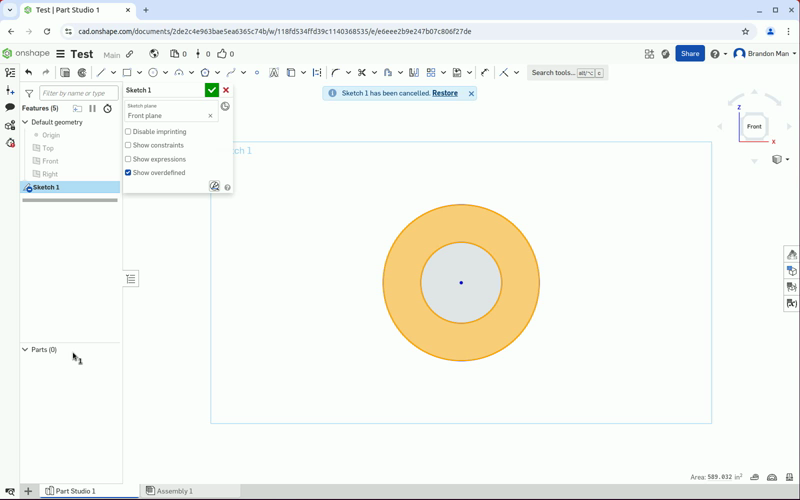
key(shift+y)
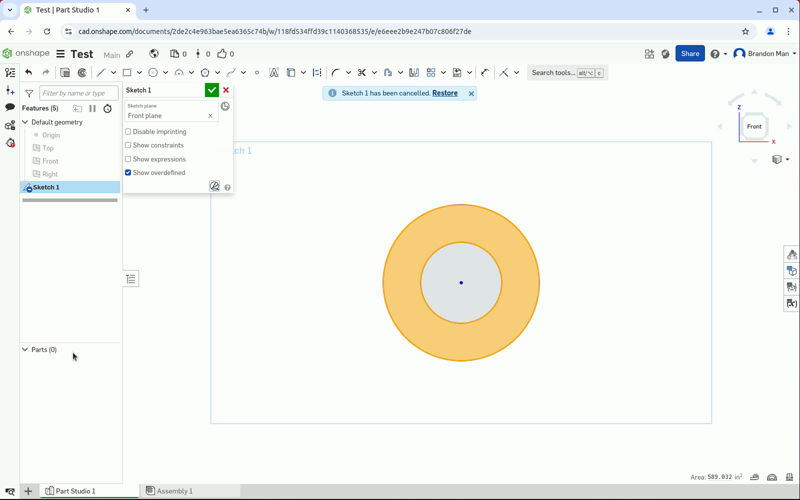
key(shift+e)
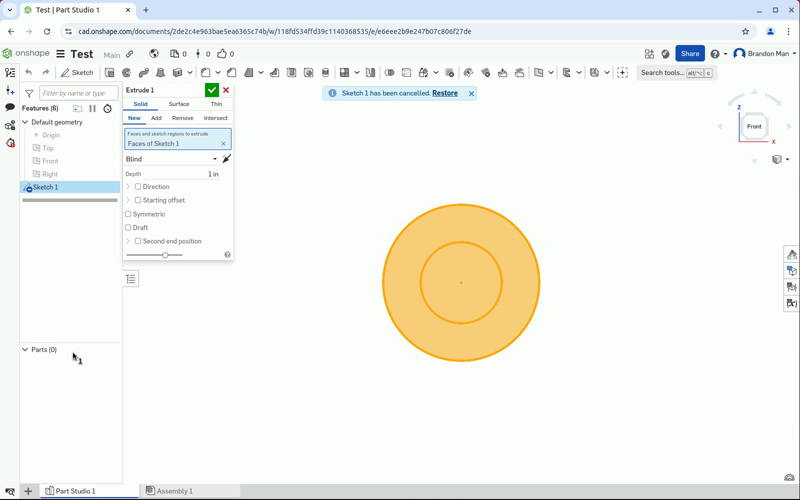
mouse_move(143, 106)
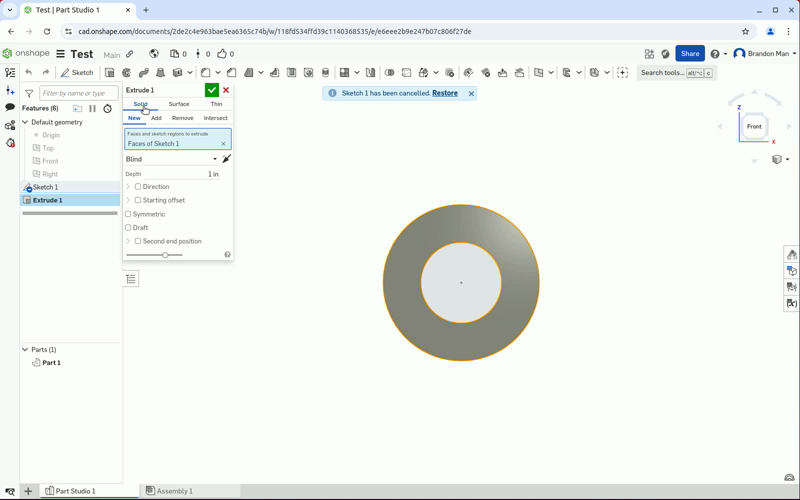
click(143, 106)
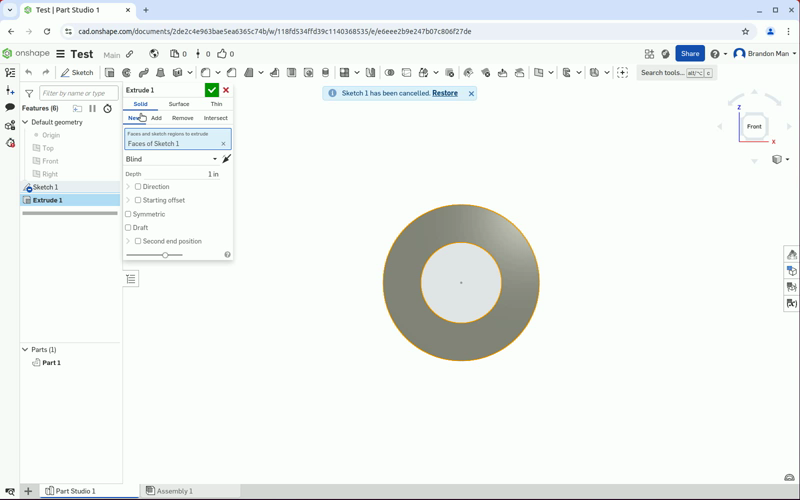
mouse_move(137, 120)
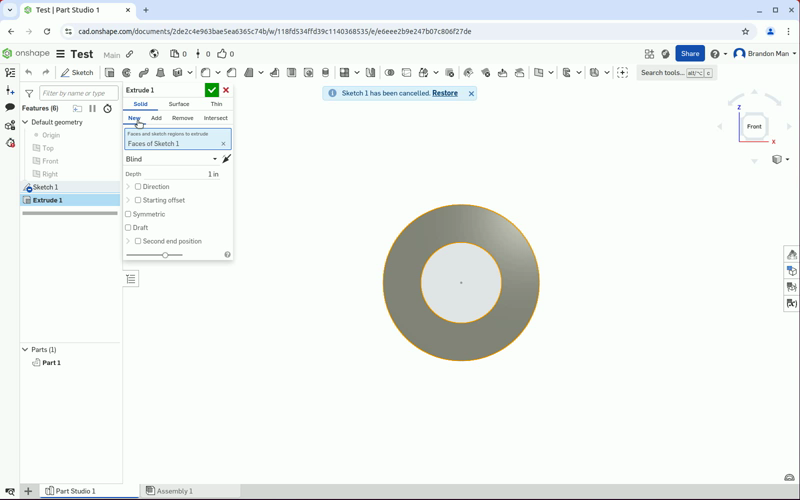
click(137, 120)
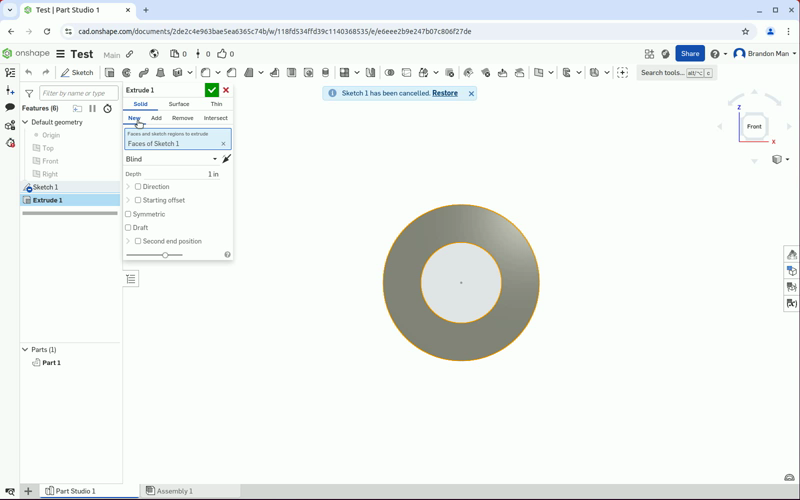
key(tab, 4)
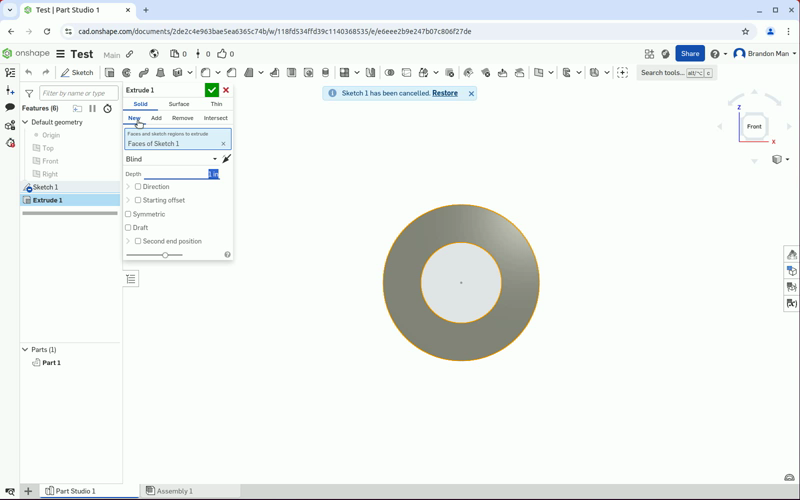
text(23.108)
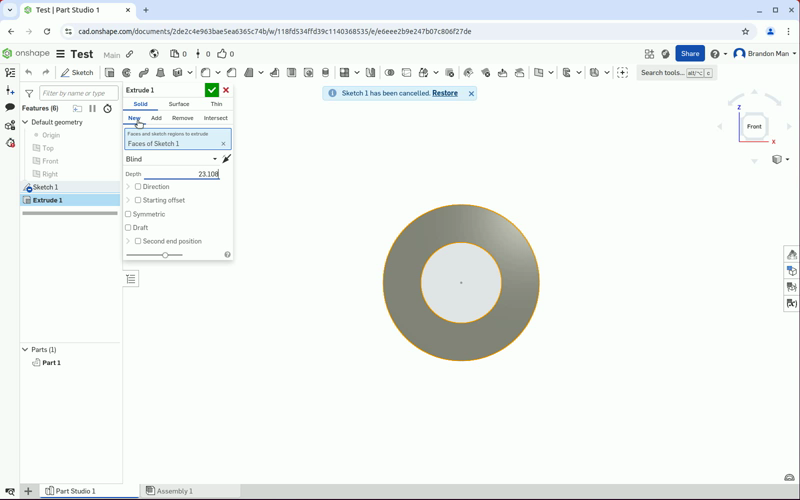
key(tab, 3)
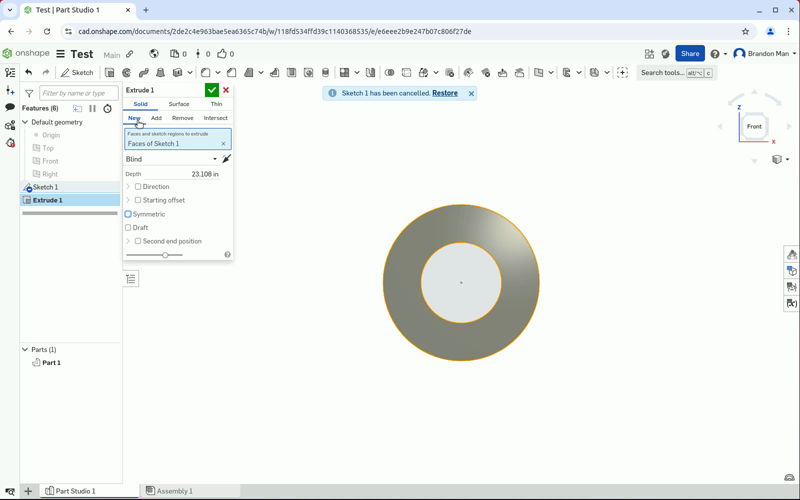
key(space)
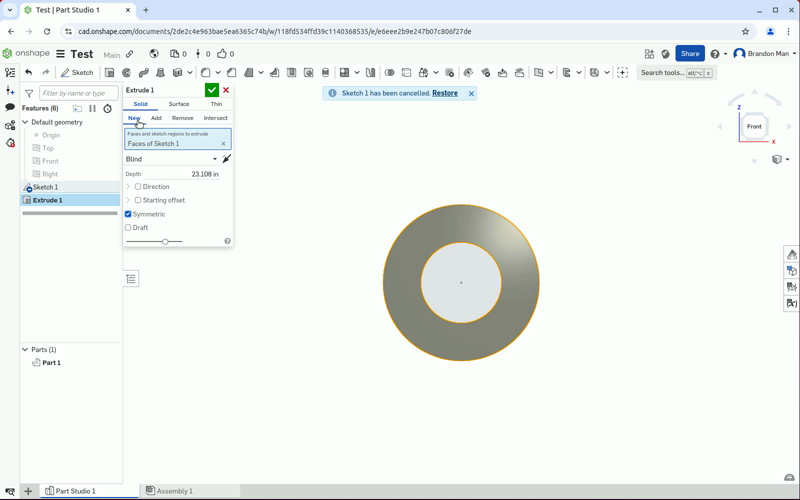
key(enter)
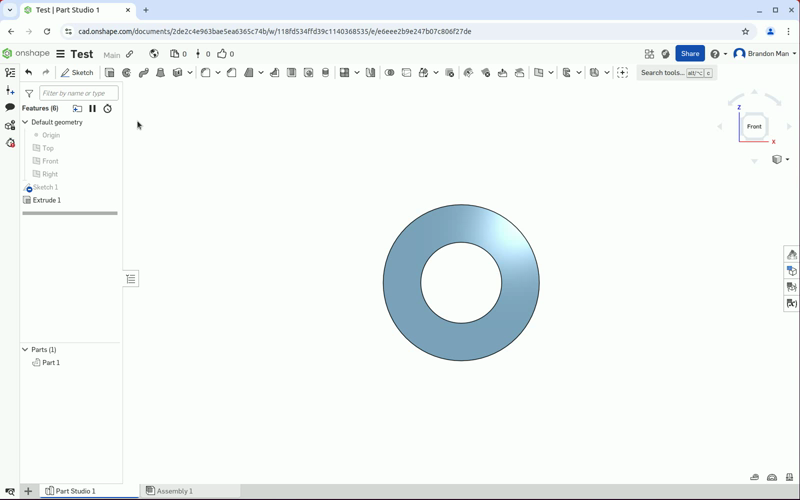
key(shift+h)
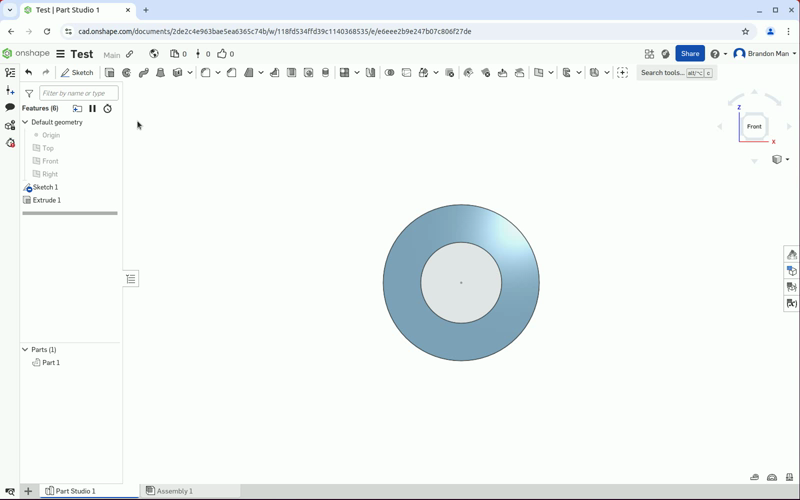
key(shift+h)
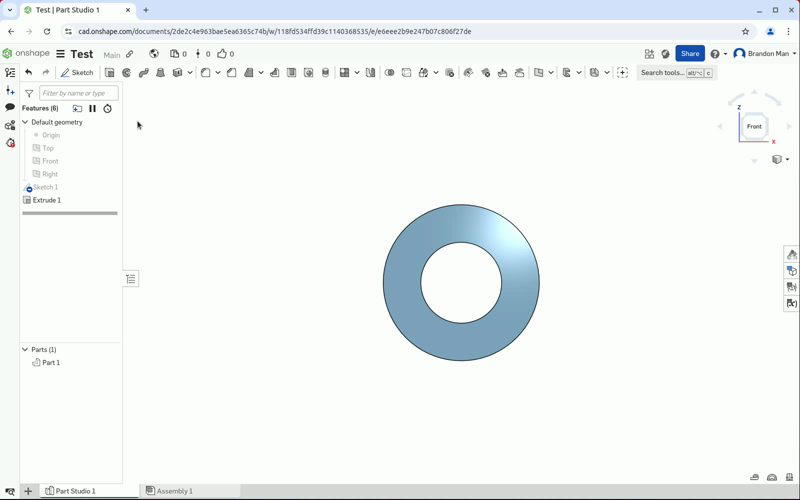
mouse_move(73, 189)
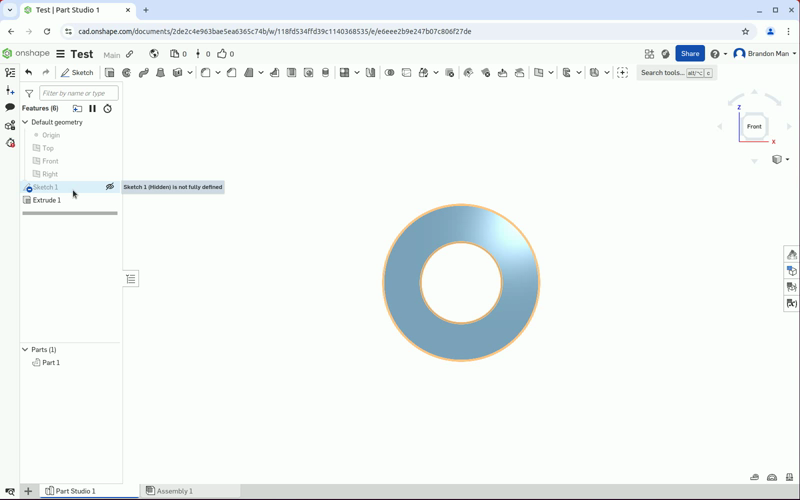
click(73, 189)
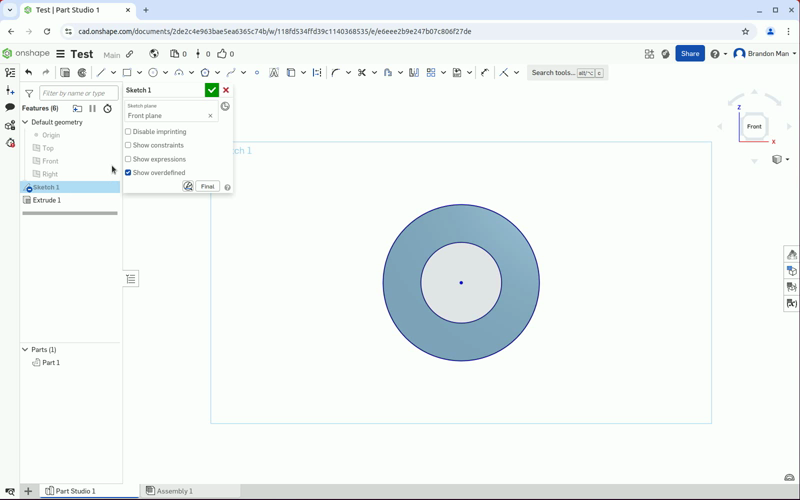
mouse_move(229, 92)
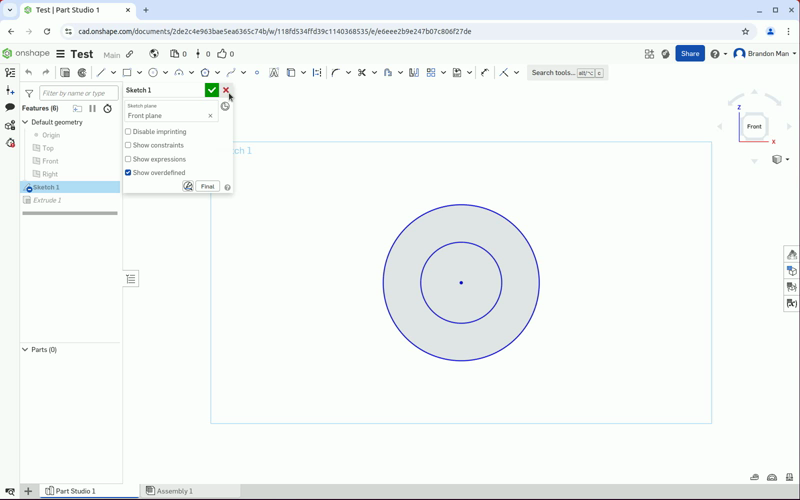
click(229, 92)
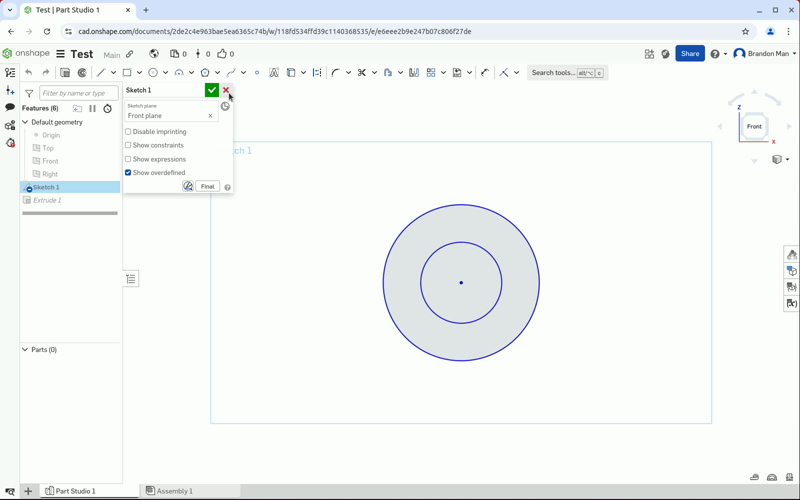
key(shift+s)
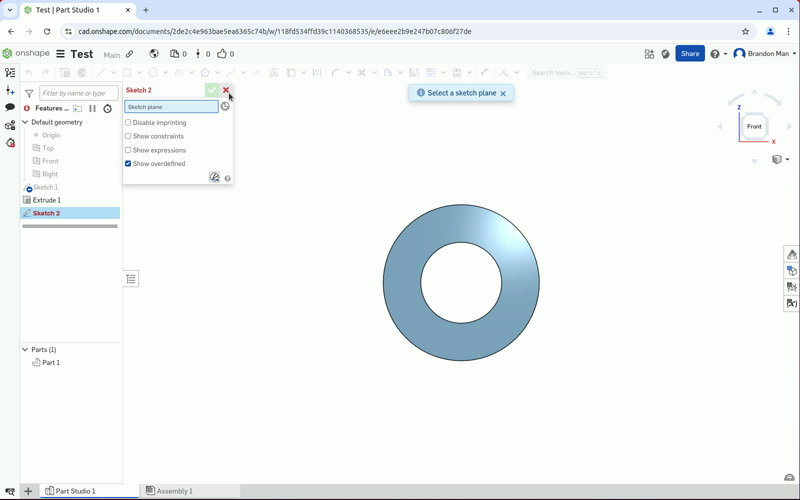
mouse_move(73, 163)
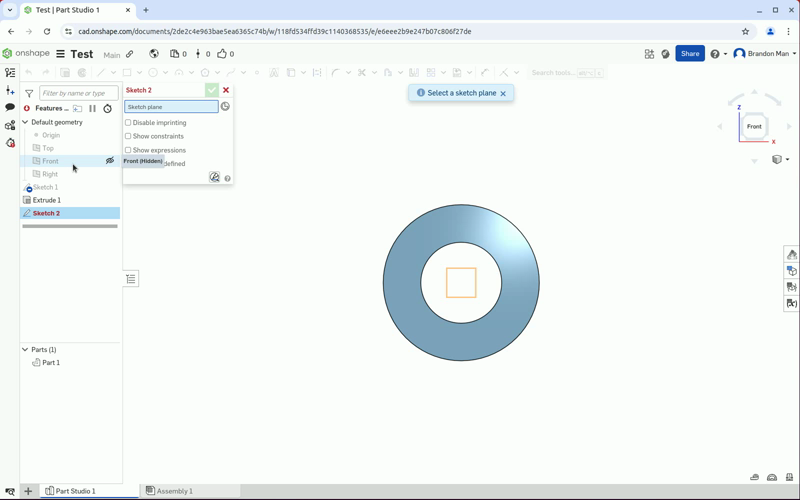
click(73, 163)
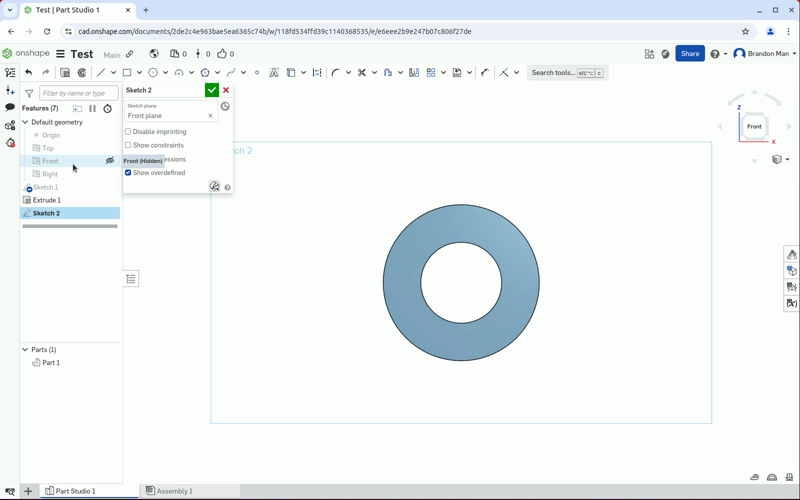
mouse_move(73, 352)
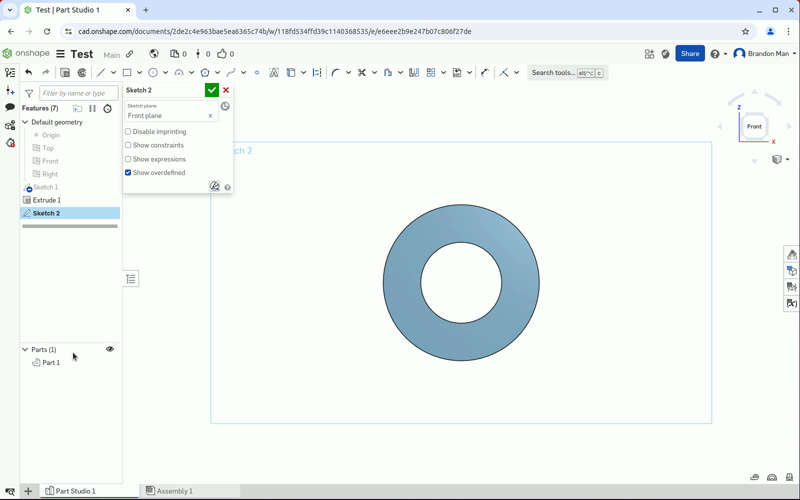
key(y)
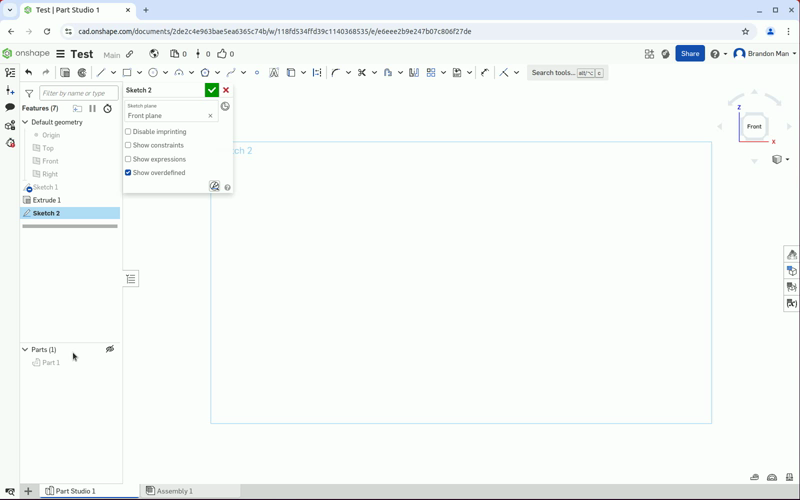
key(c)
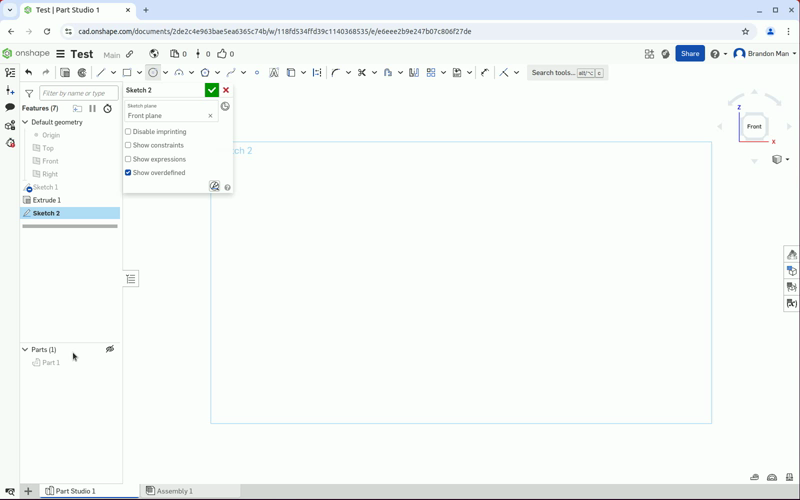
key_down(shift)
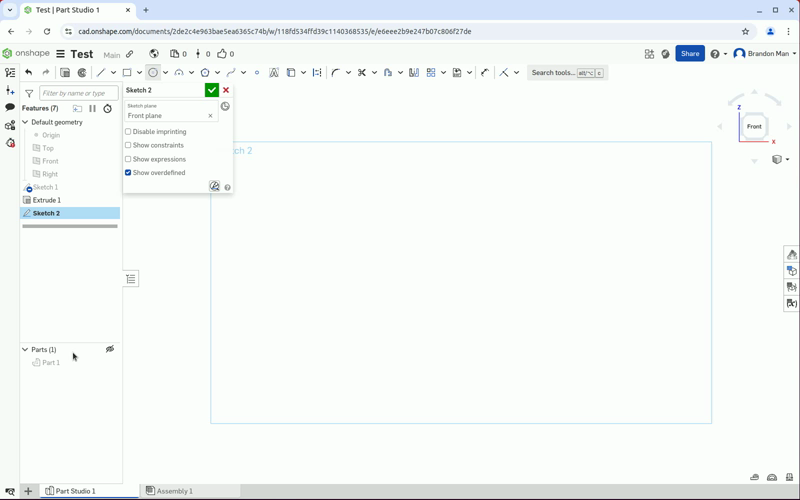
mouse_move(554, 196)
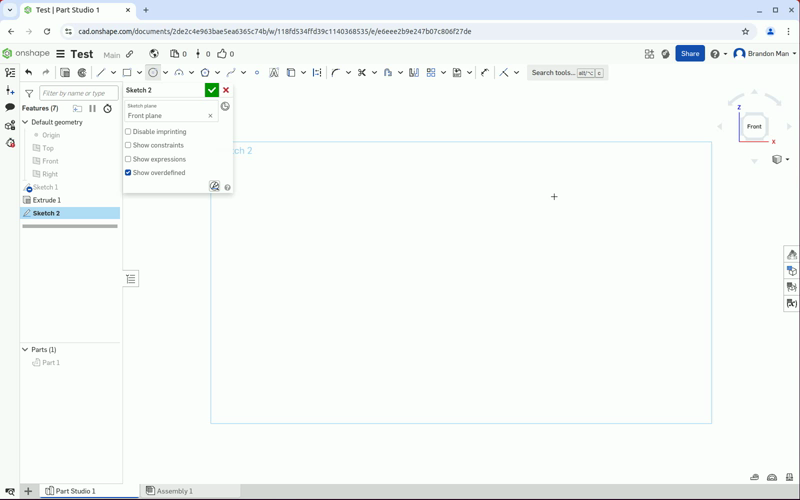
click(554, 196)
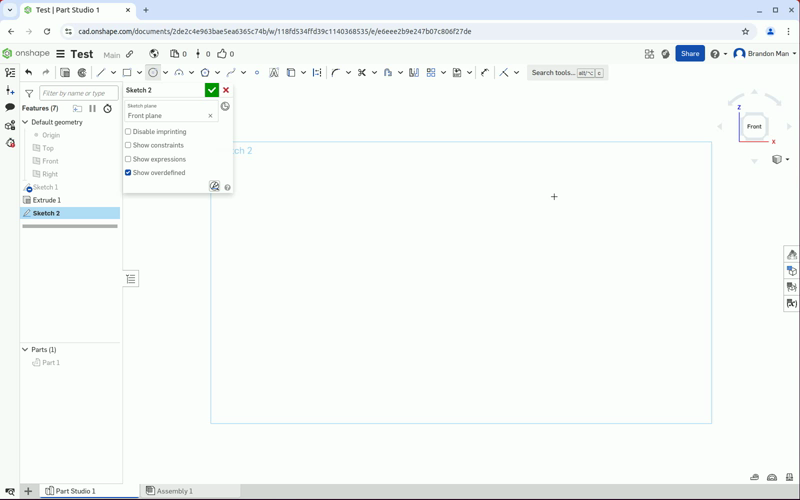
key_up(shift)
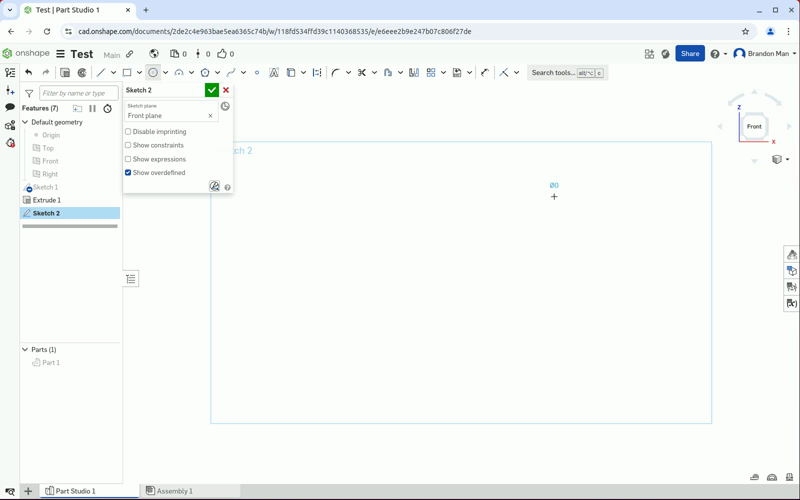
mouse_move(573, 196)
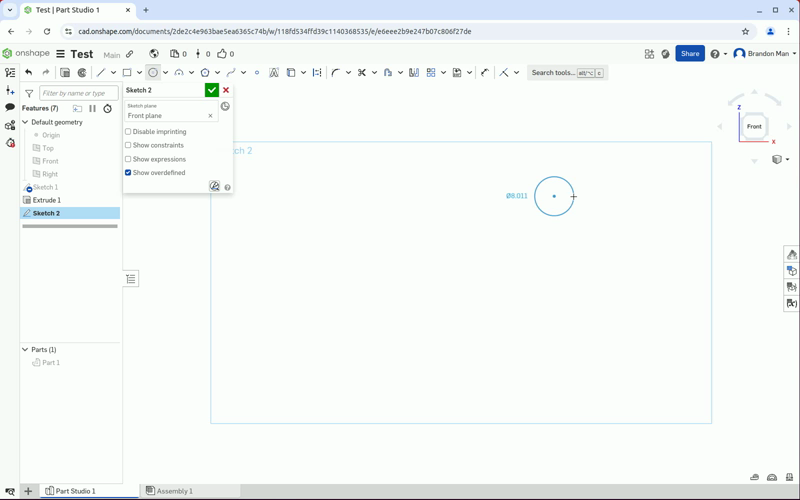
click(573, 196)
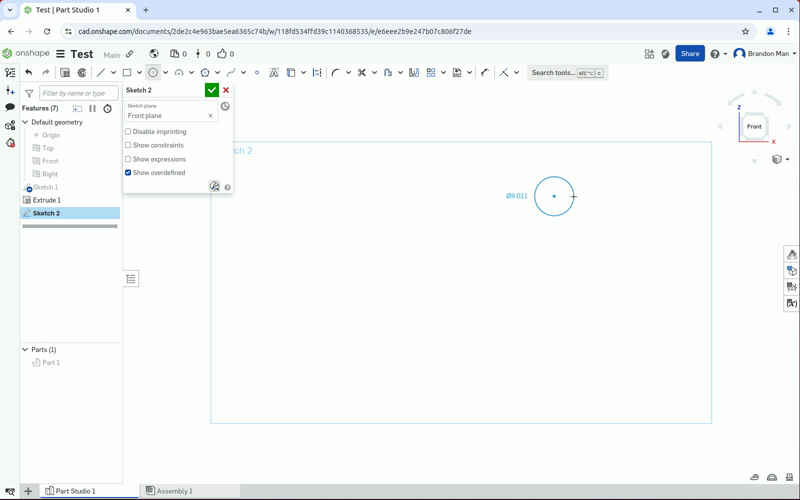
key(esc)
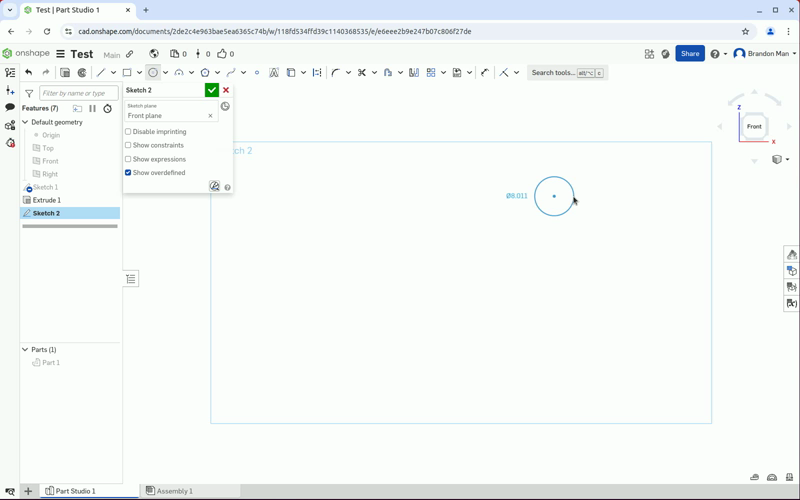
mouse_move(572, 200)
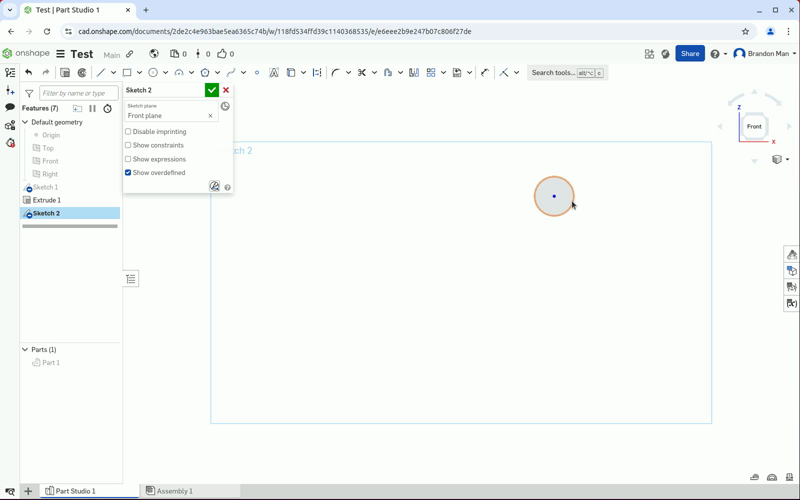
scroll(6)
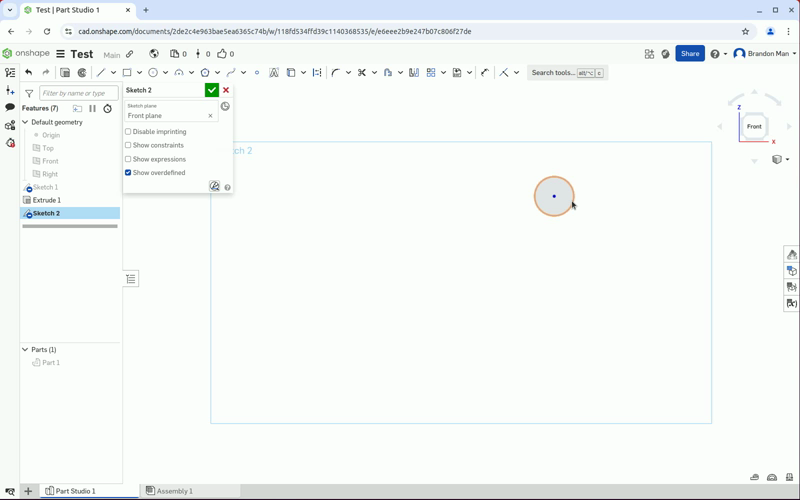
scroll(6)
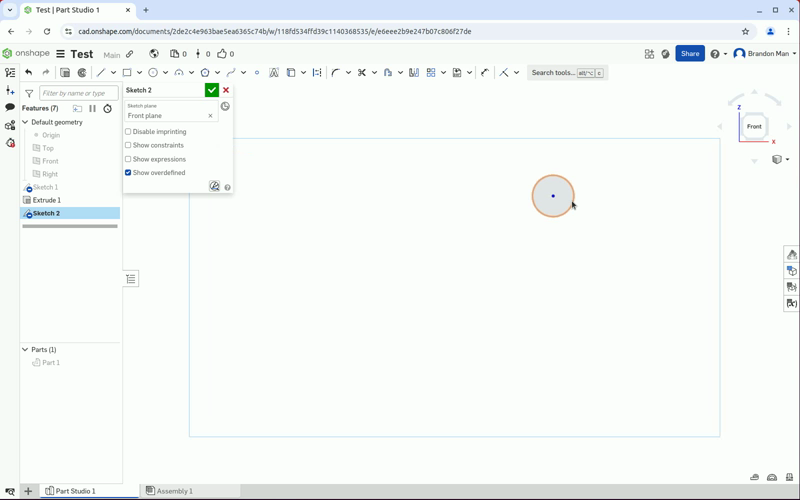
scroll(6)
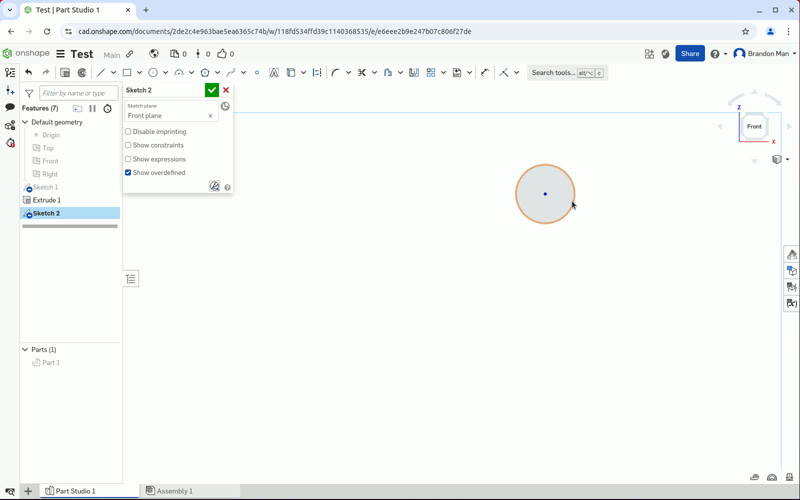
scroll(6)
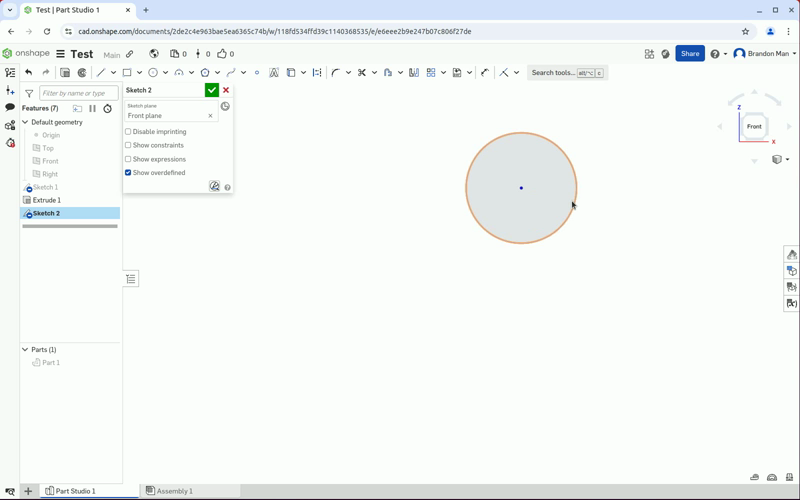
scroll(6)
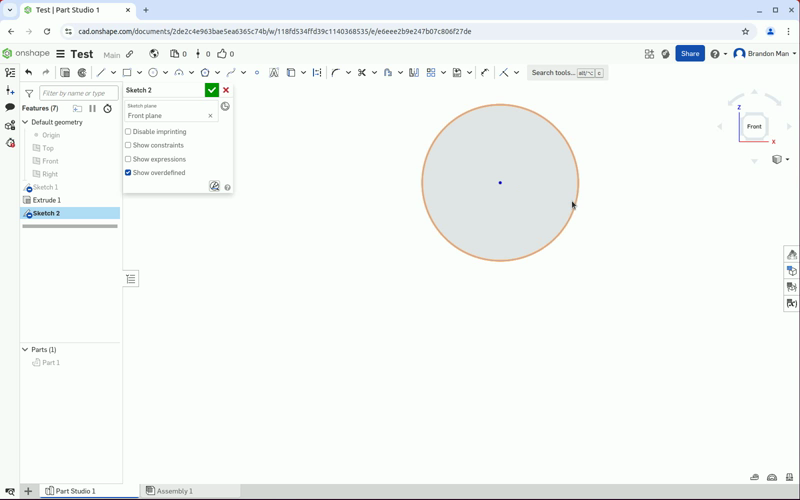
scroll(6)
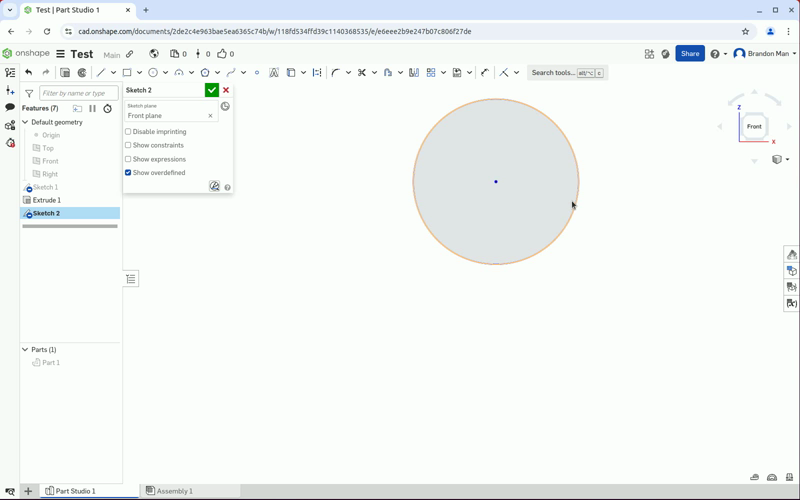
scroll(6)
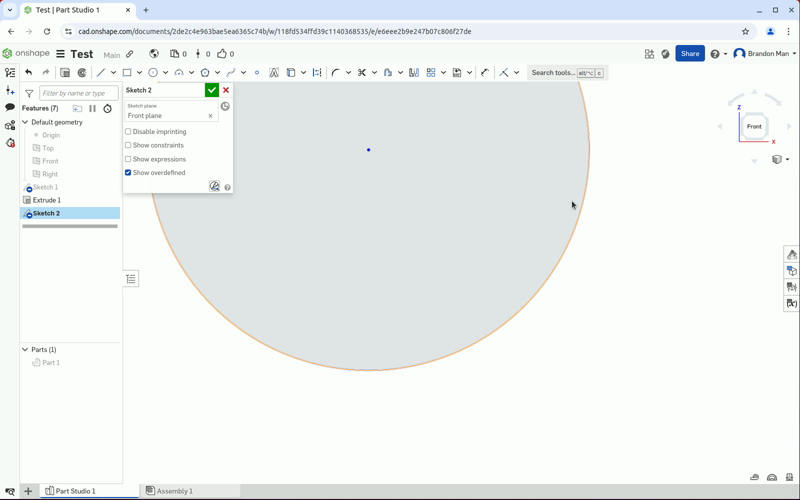
click(572, 200)
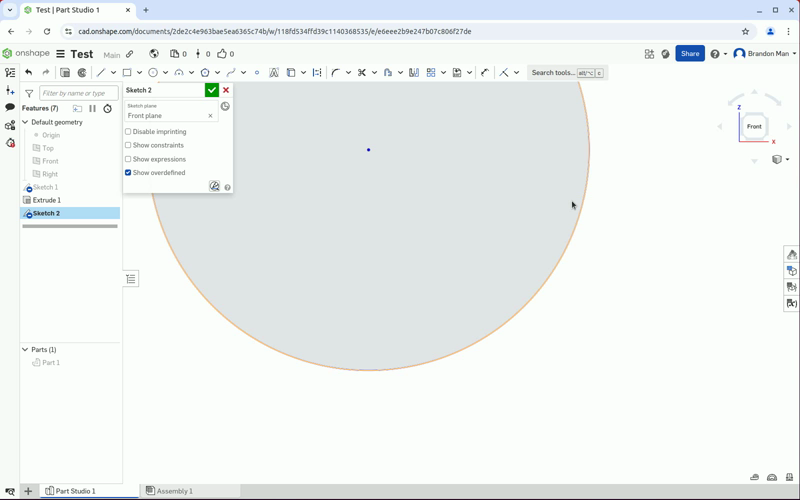
scroll(-6)
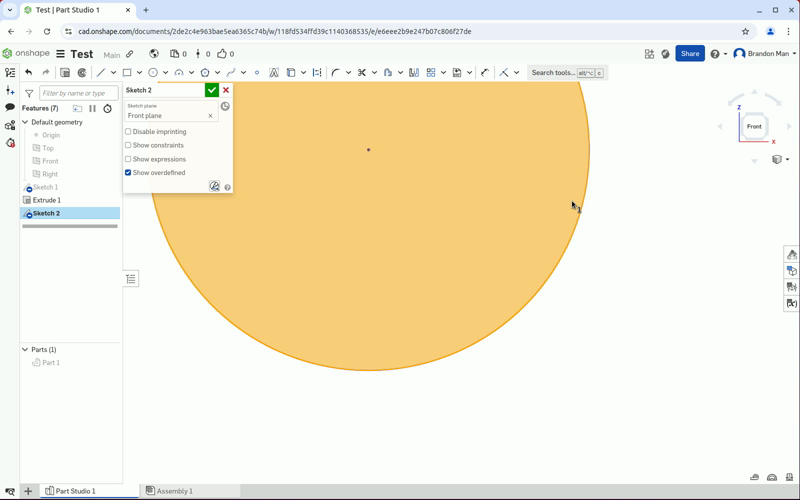
scroll(-6)
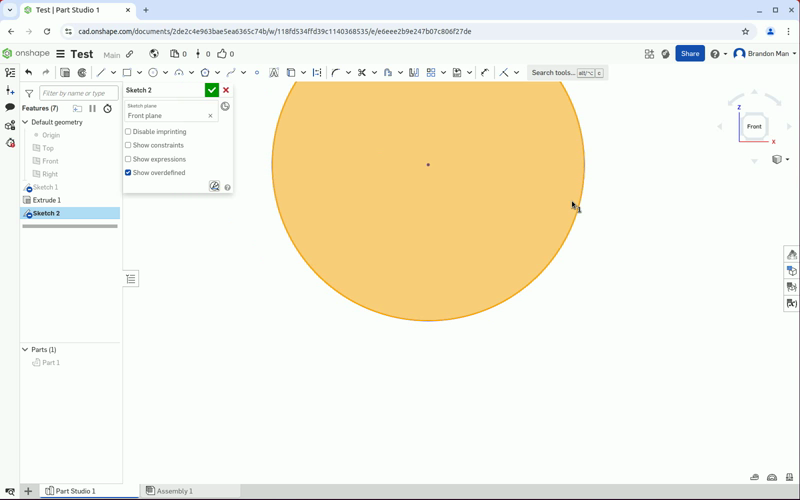
scroll(-6)
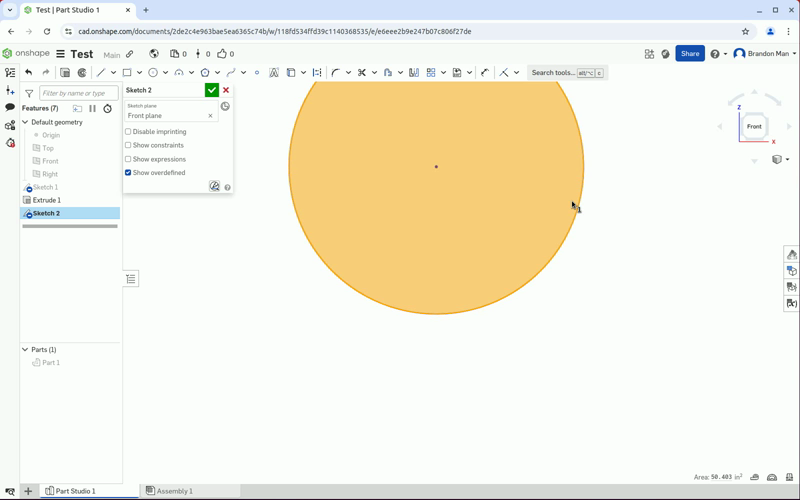
scroll(-6)
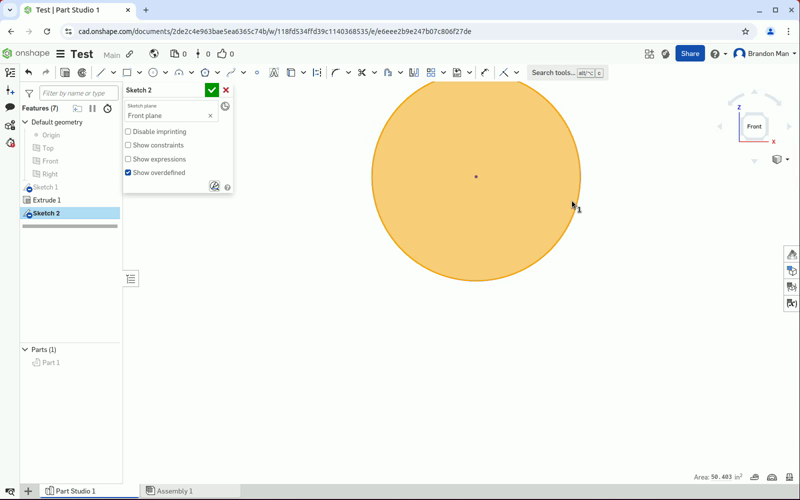
scroll(-6)
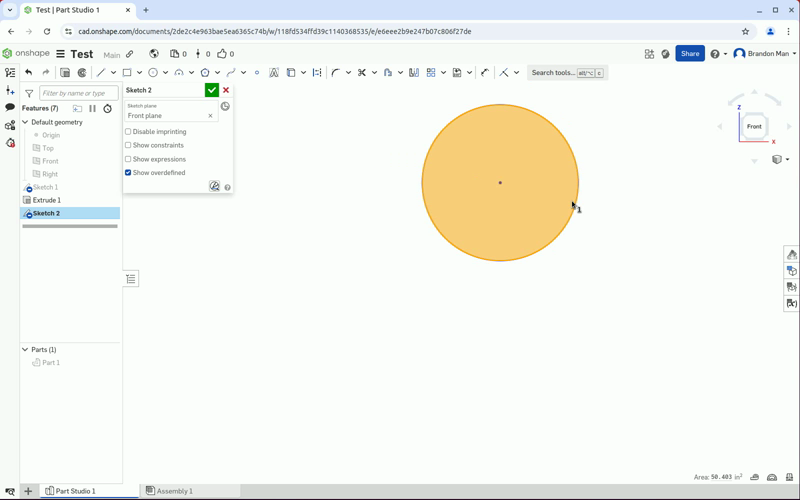
scroll(-6)
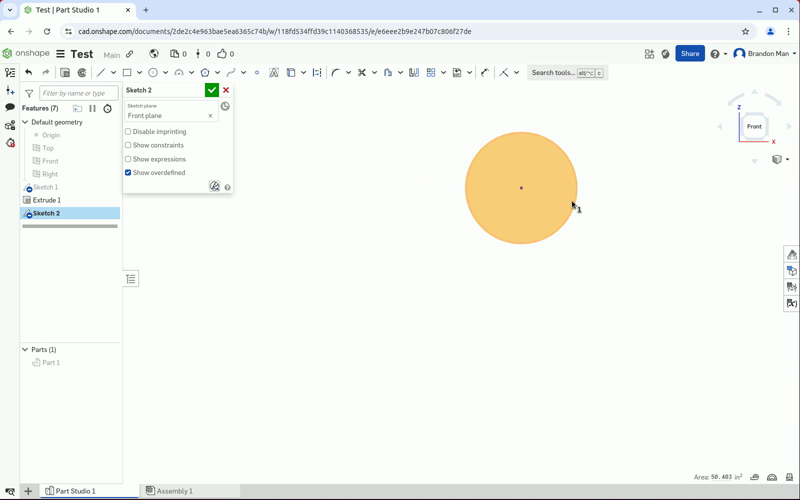
scroll(-6)
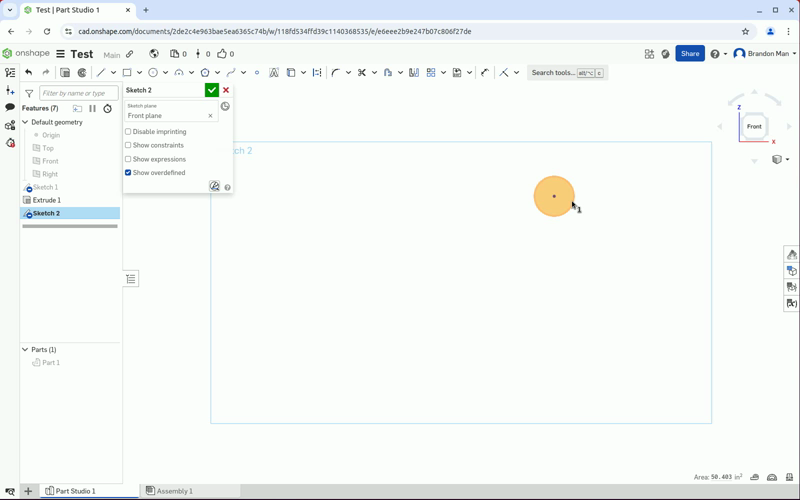
mouse_move(73, 352)
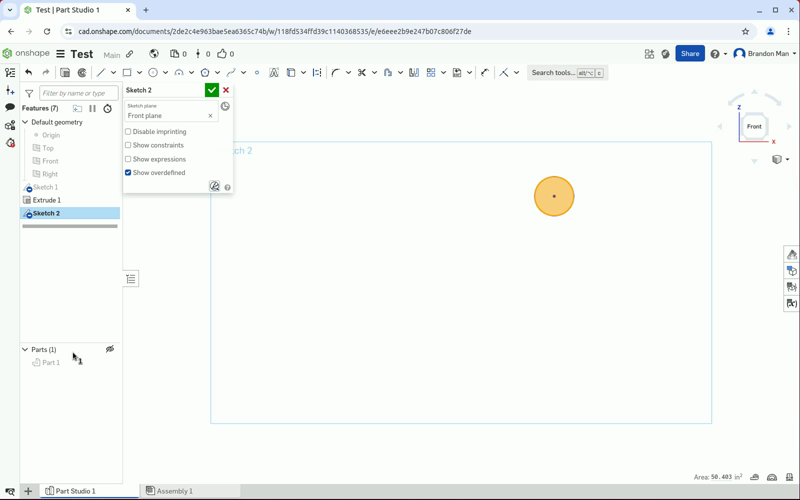
key(shift+y)
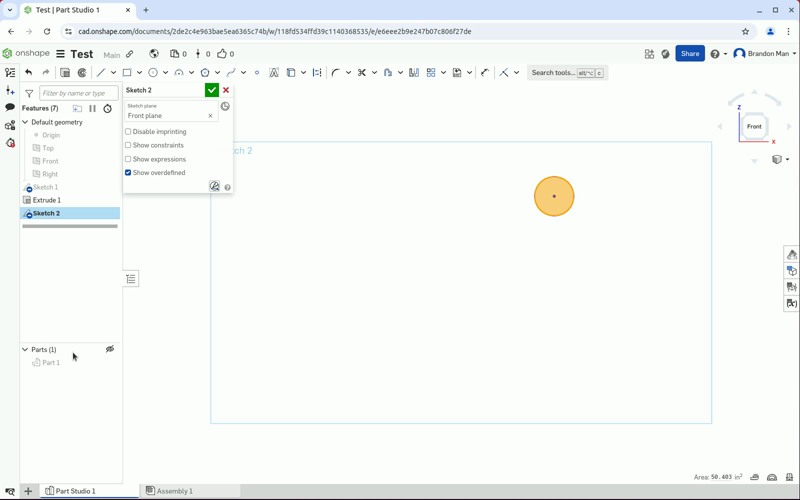
key(shift+e)
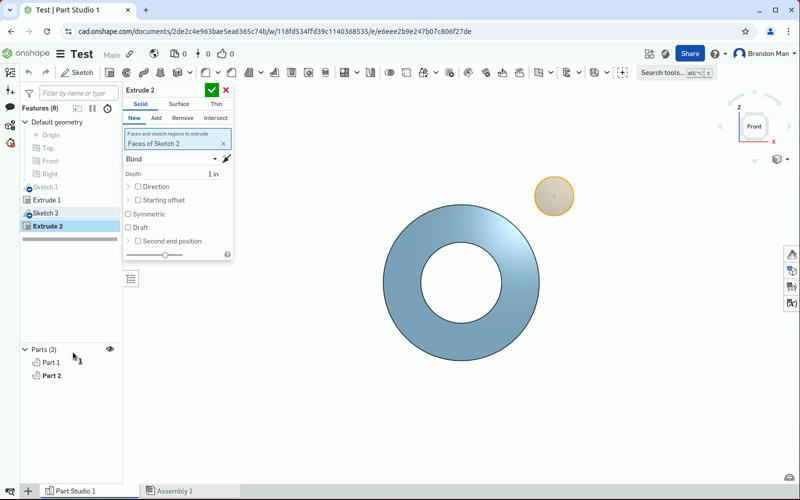
mouse_move(143, 106)
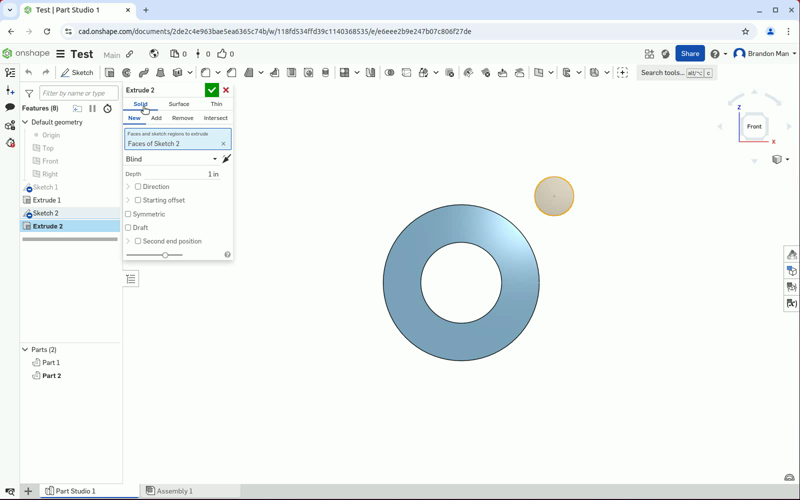
click(143, 106)
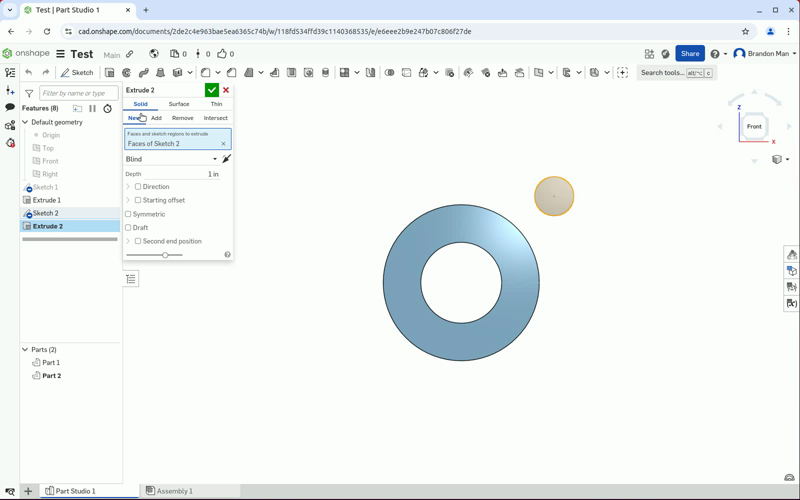
mouse_move(137, 120)
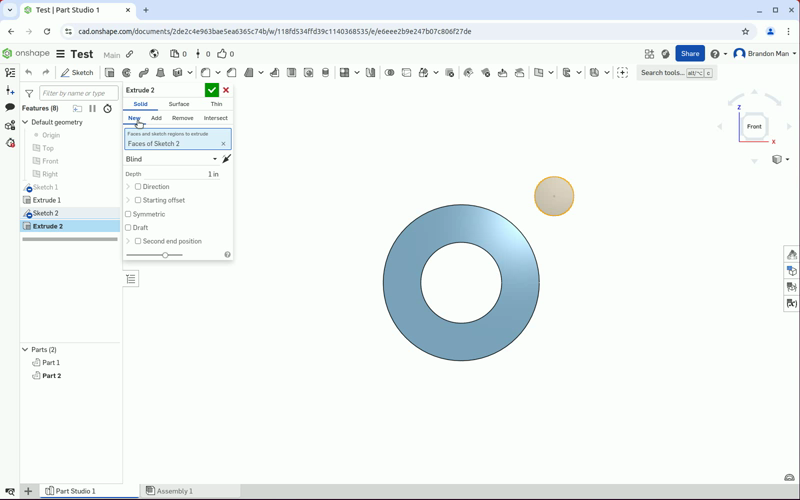
click(137, 120)
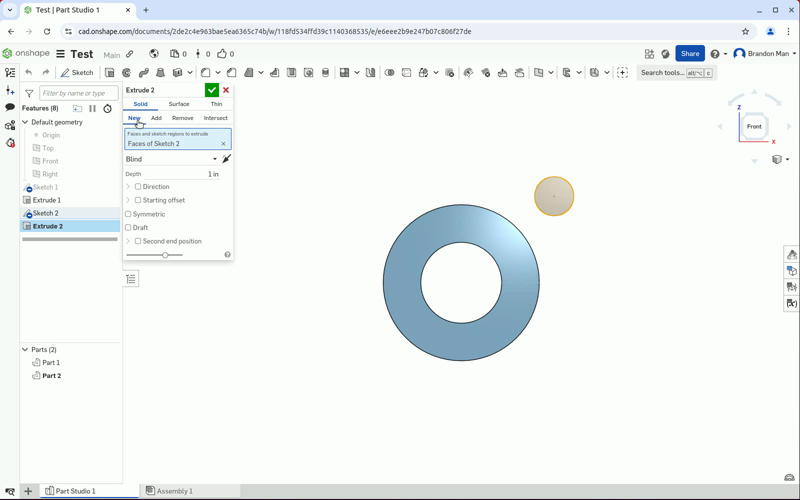
key(tab, 4)
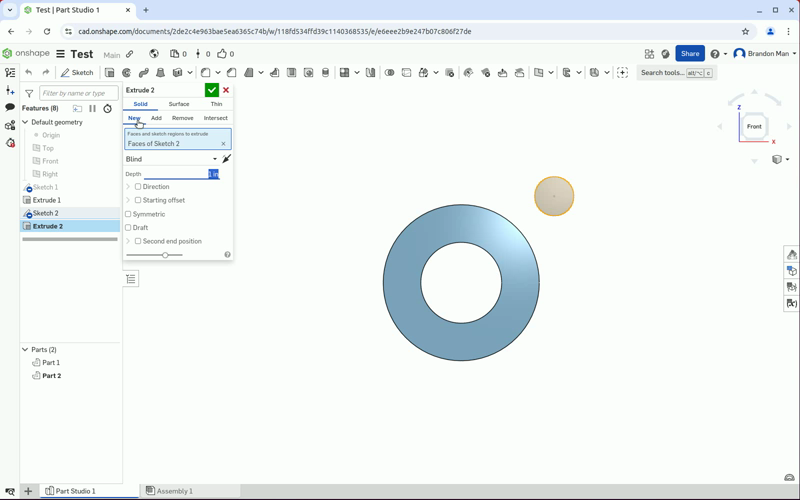
text(15.406)
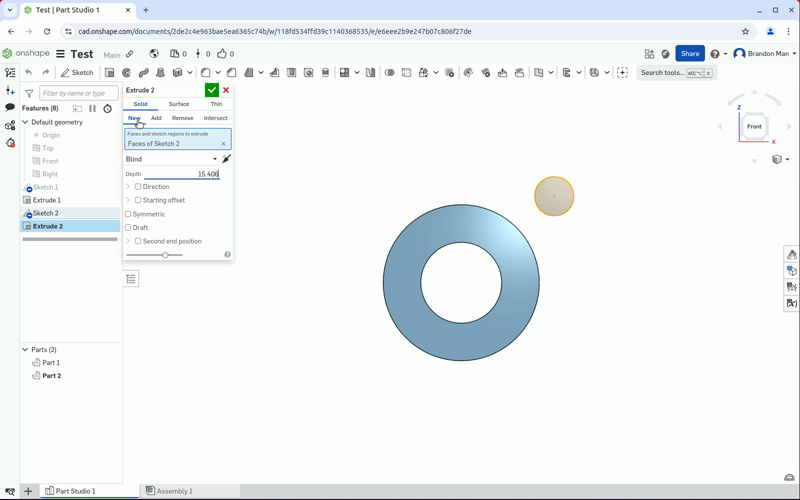
key(tab, 3)
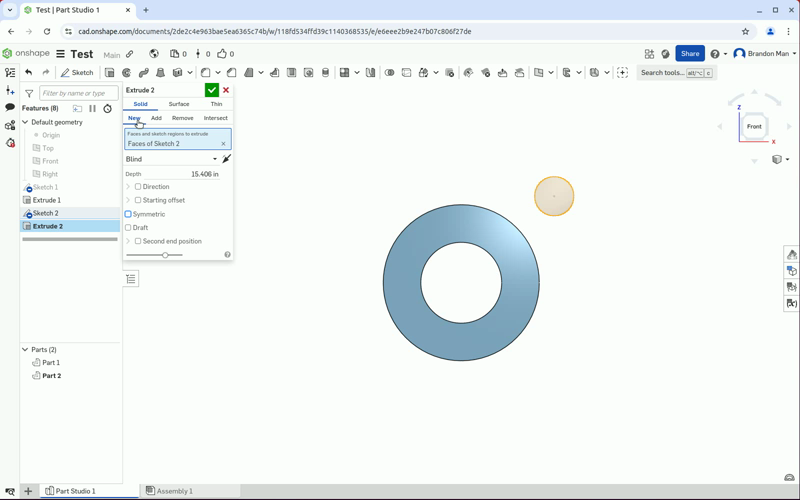
key(space)
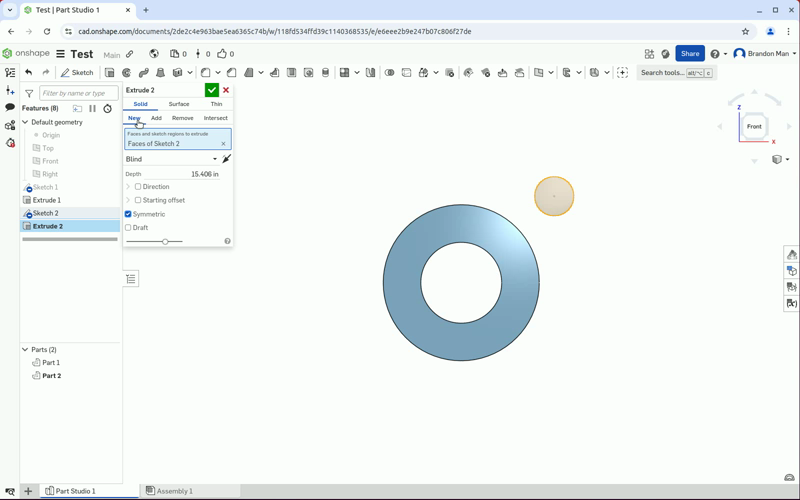
key(enter)
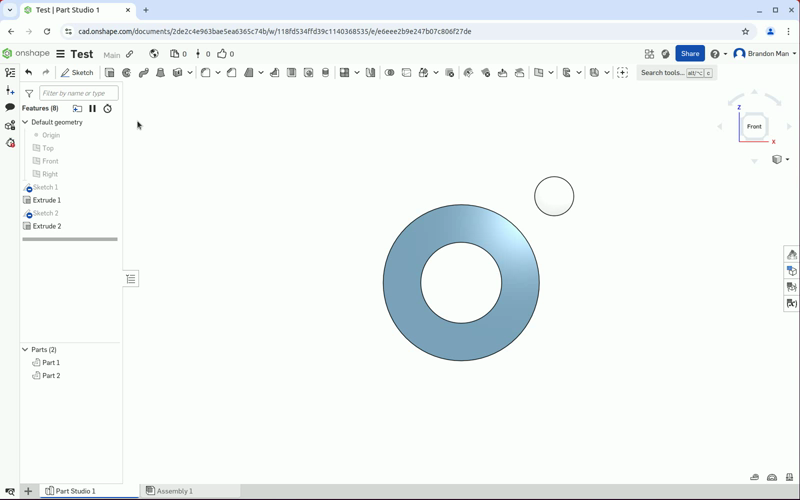
key(shift+h)
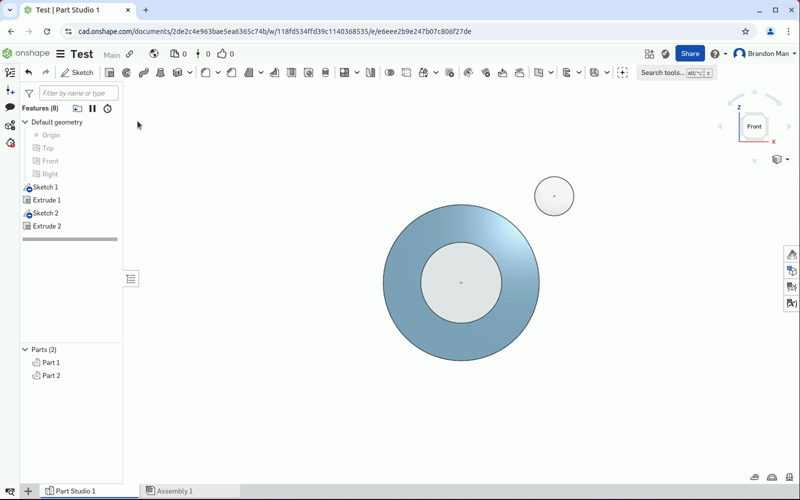
key(shift+h)
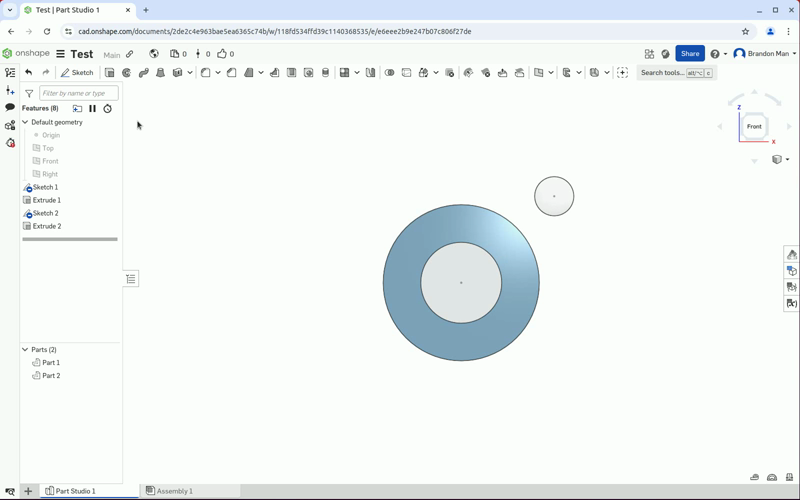
key(shift+7)
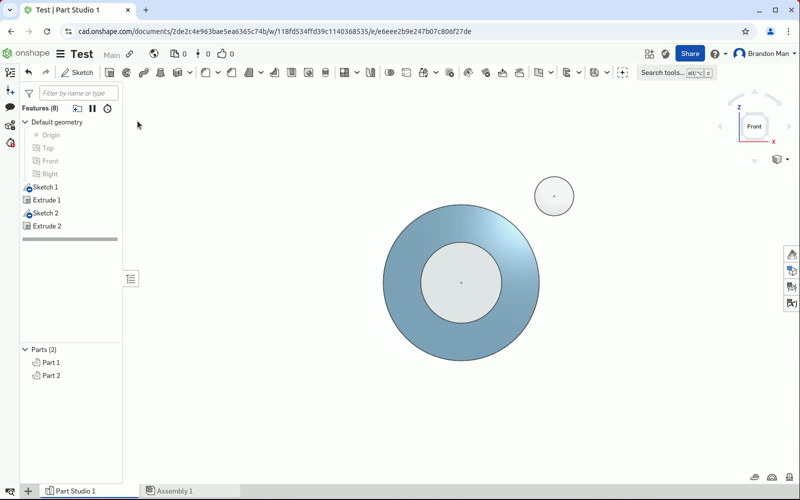
key(left, 2)
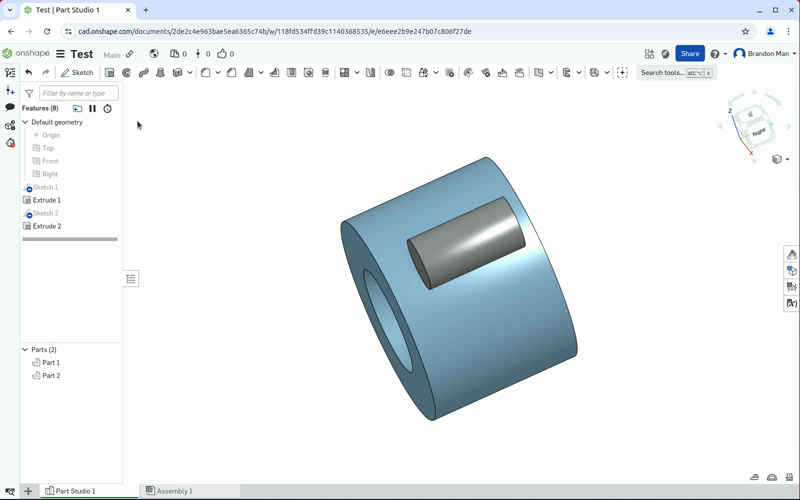
key(down, 2)
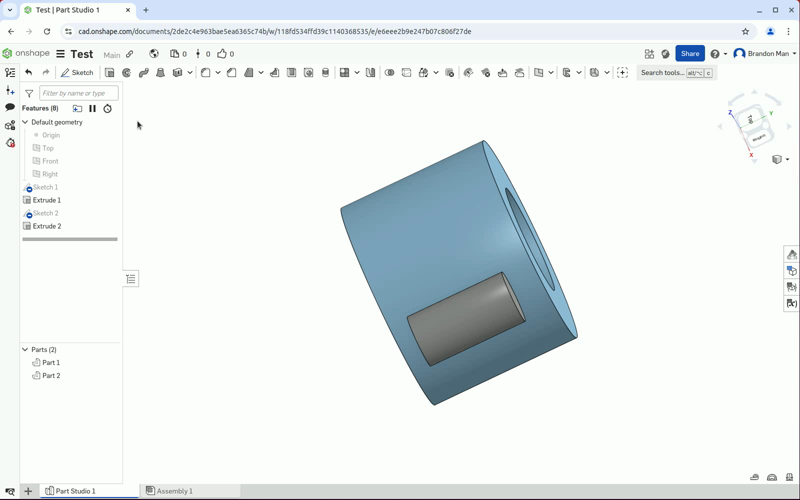
key(up, 2)
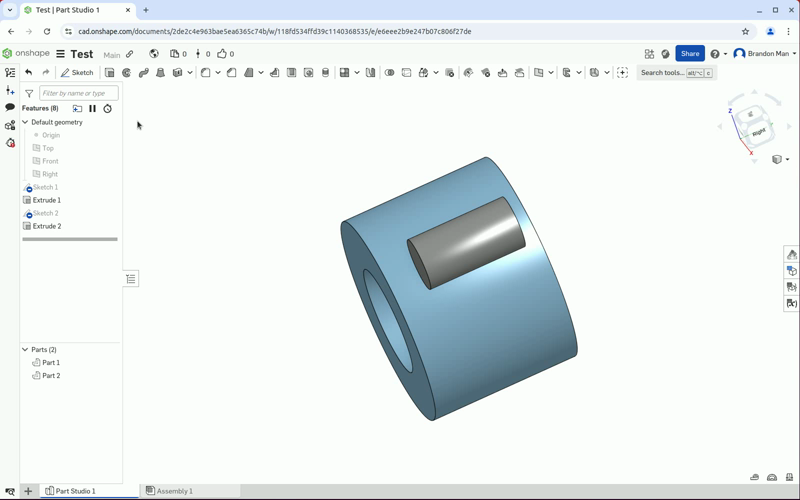
key(right, 2)
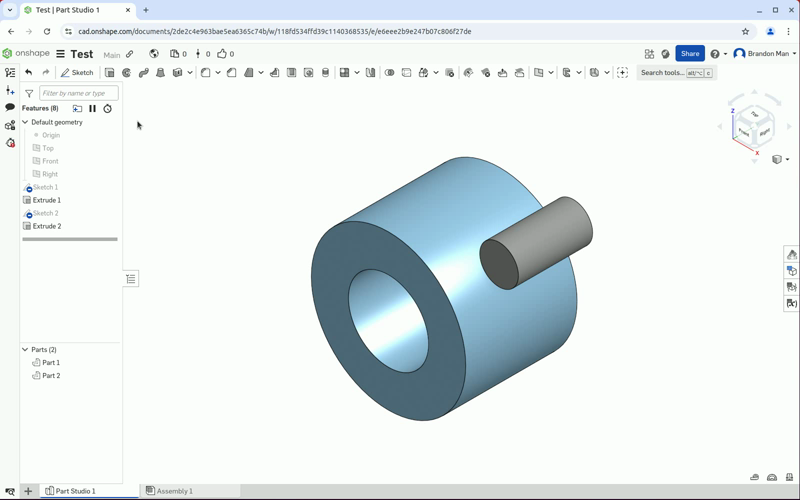
mouse_move(73, 189)
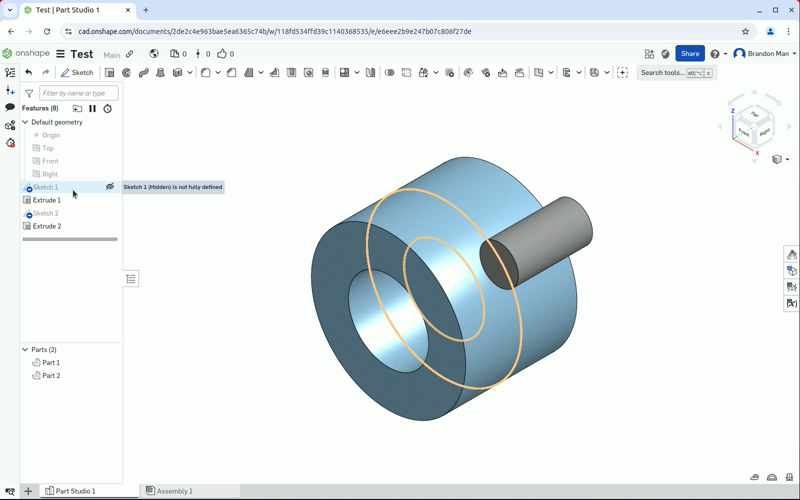
click(73, 189)